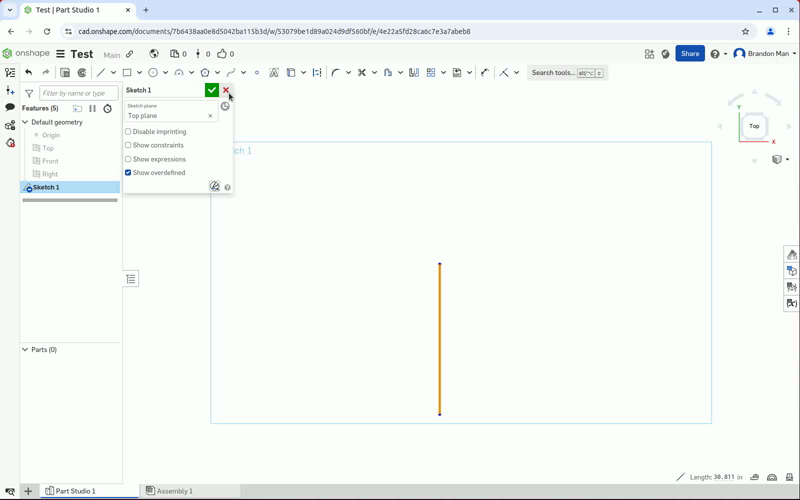
key(shift+h)
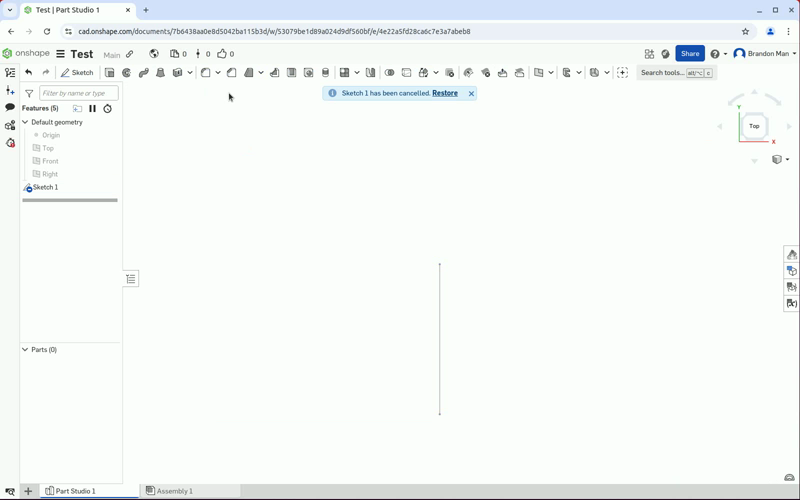
key(shift+s)
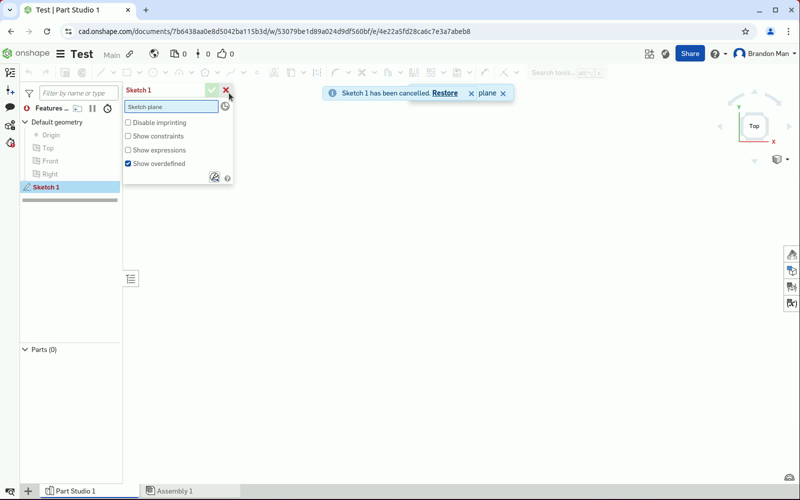
mouse_move(73, 150)
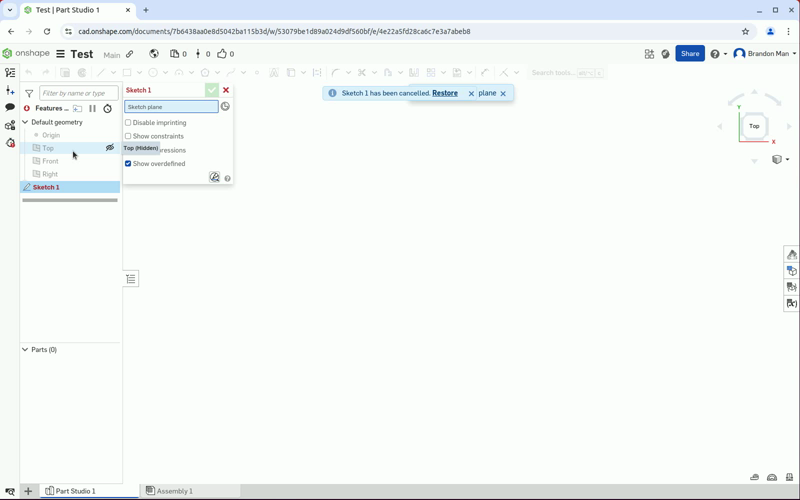
click(73, 150)
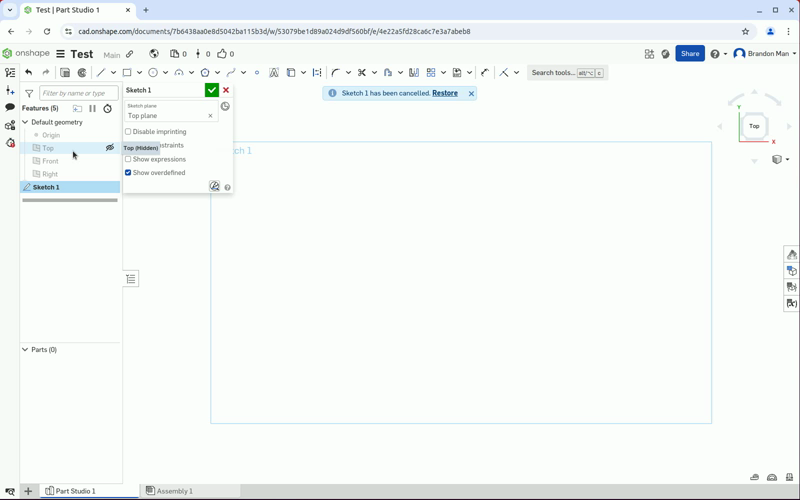
mouse_move(73, 352)
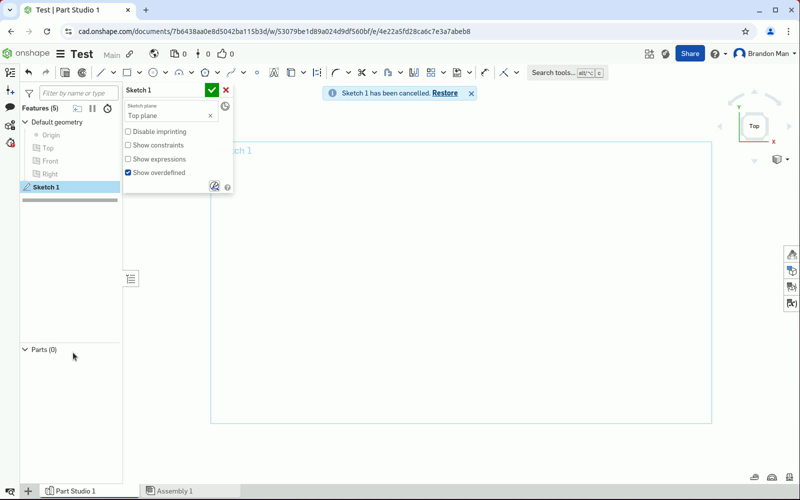
key(y)
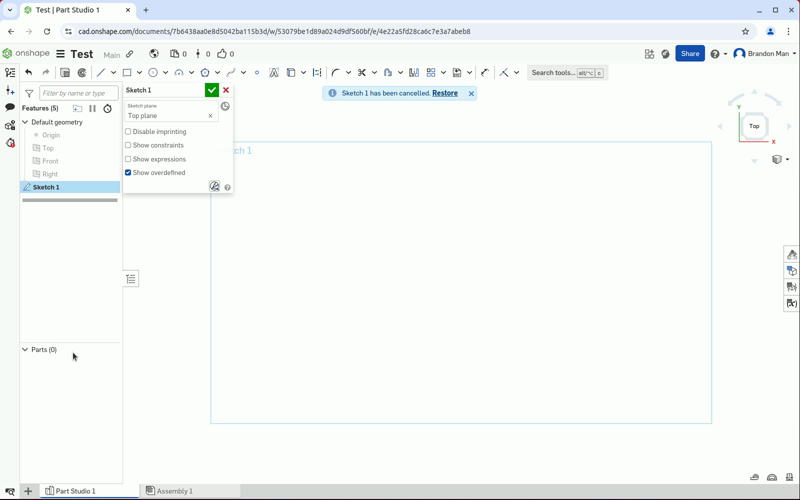
key(l)
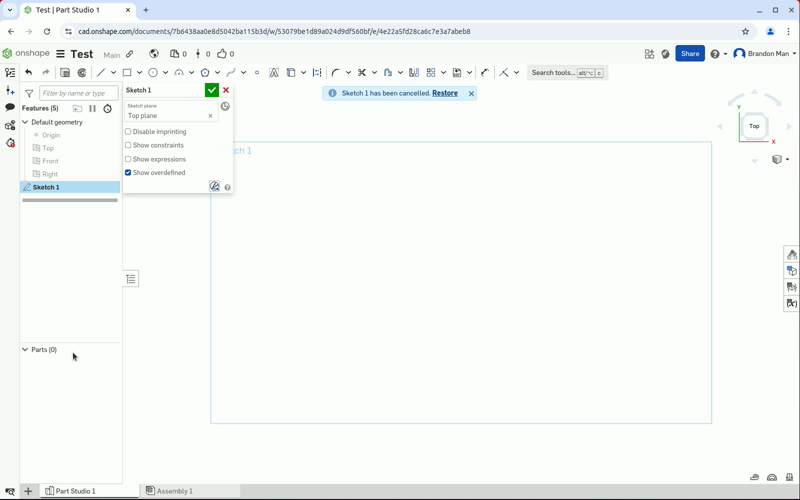
key_down(shift)
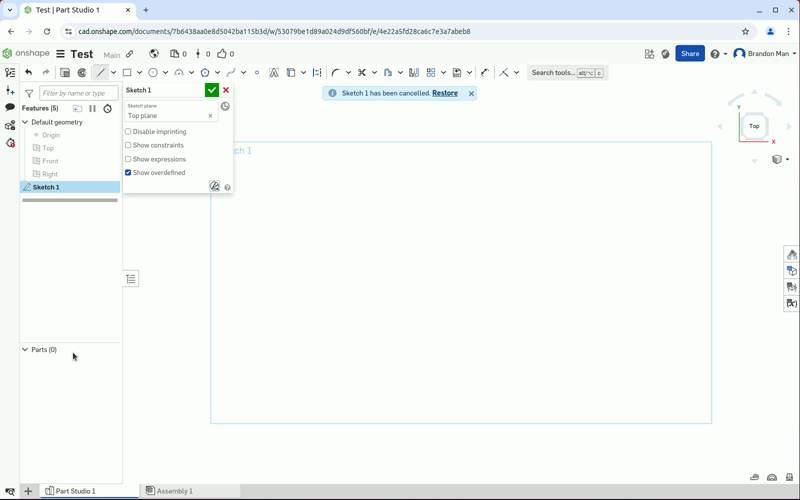
mouse_move(460, 282)
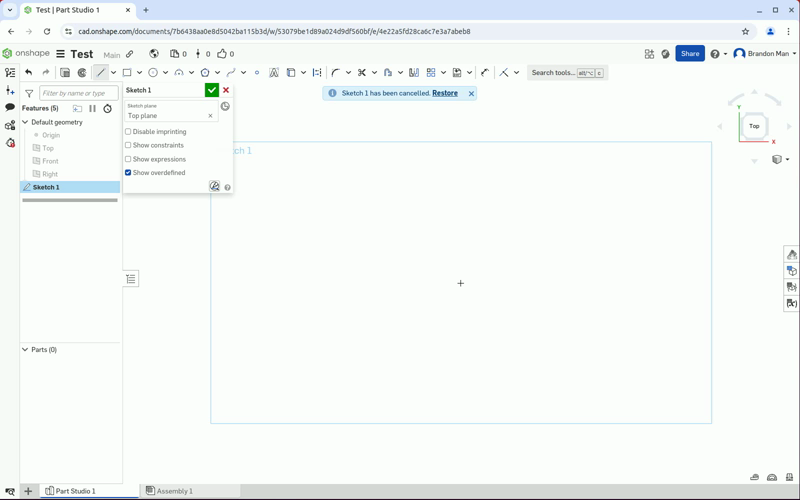
click(460, 282)
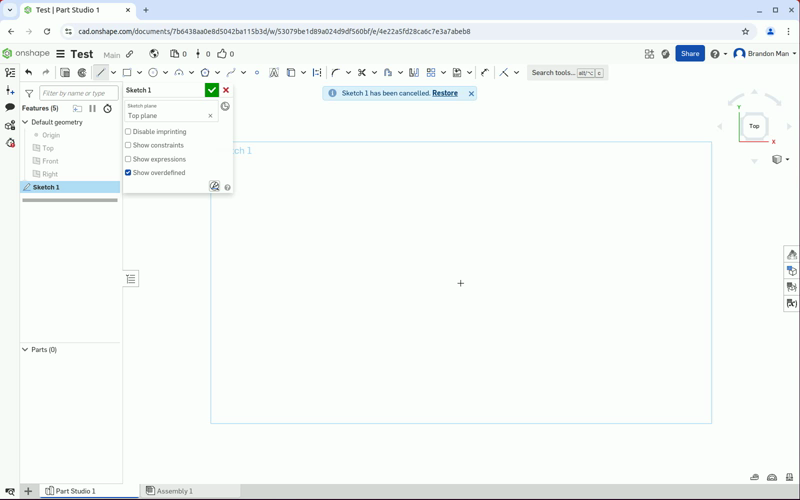
key_up(shift)
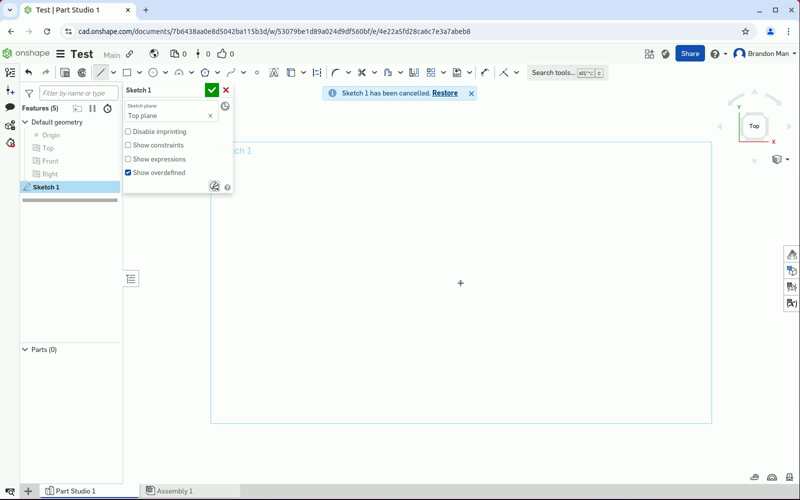
key_down(shift)
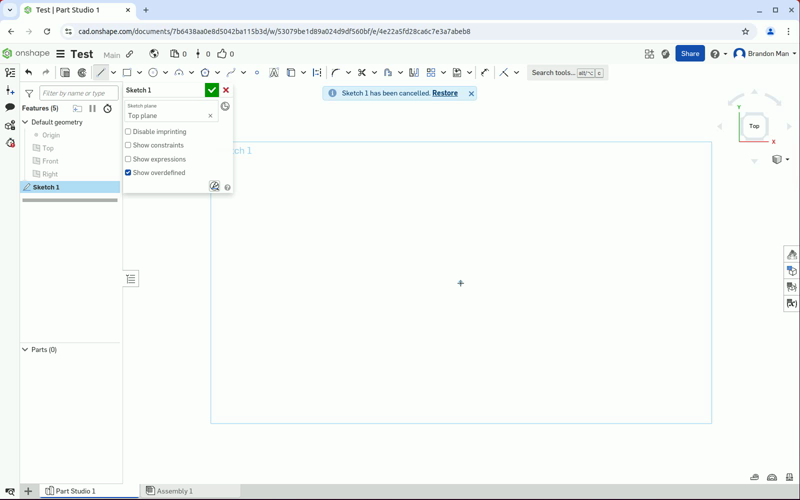
mouse_move(573, 282)
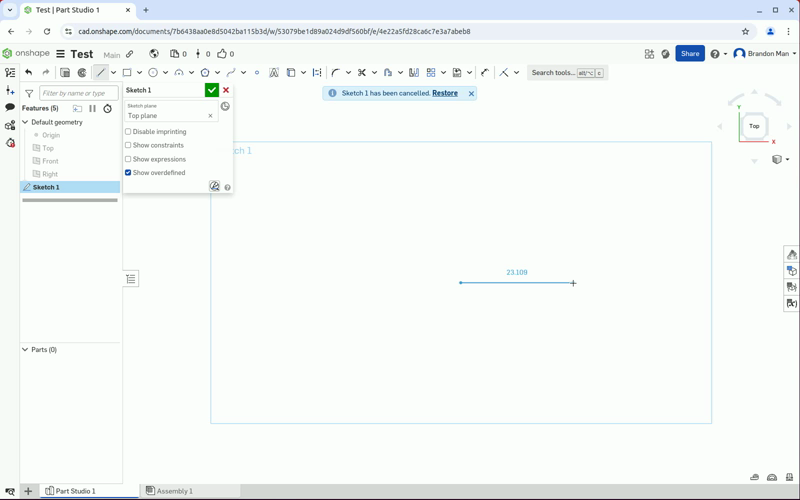
click(573, 282)
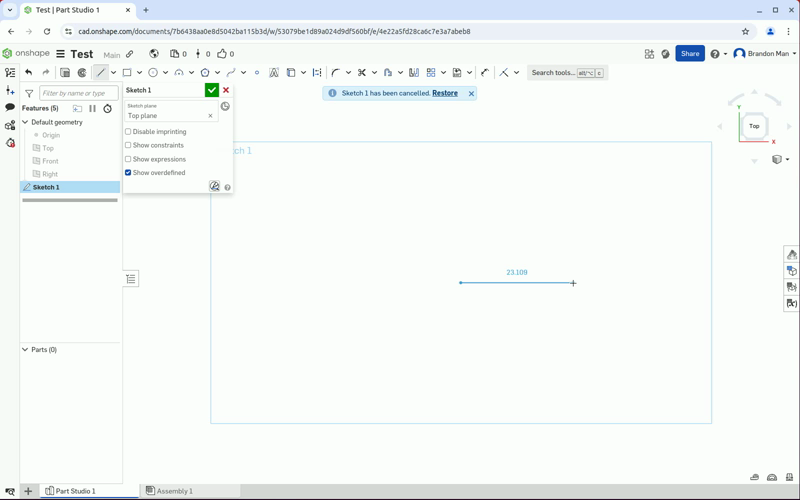
key_up(shift)
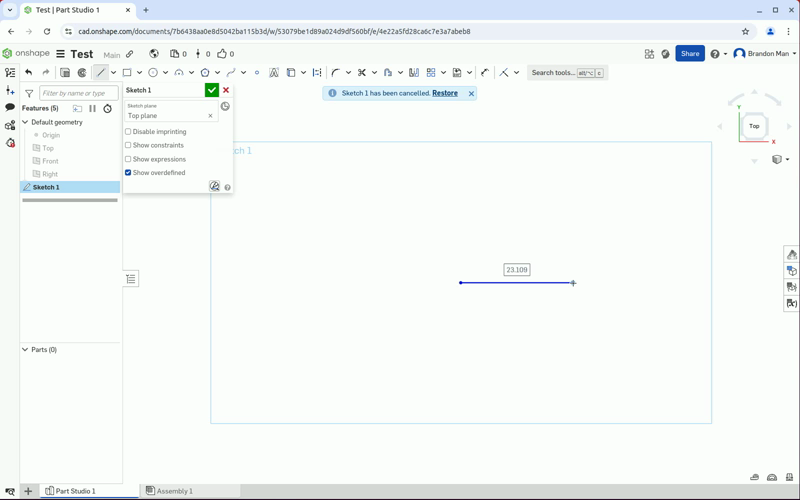
key_down(shift)
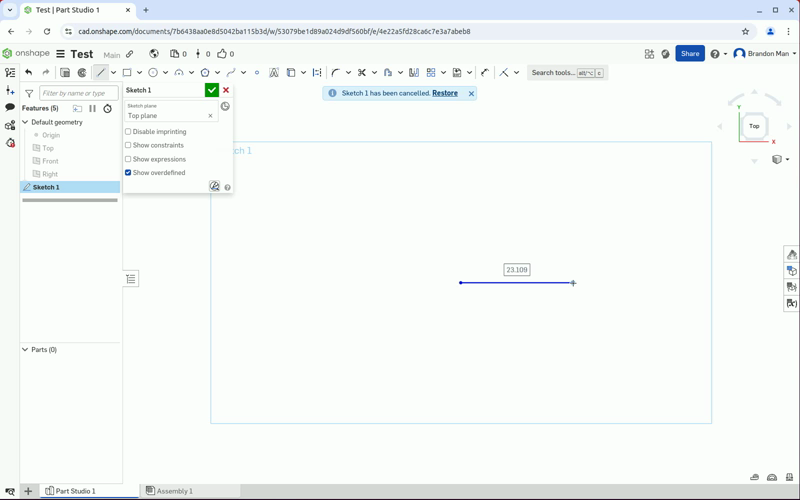
mouse_move(460, 170)
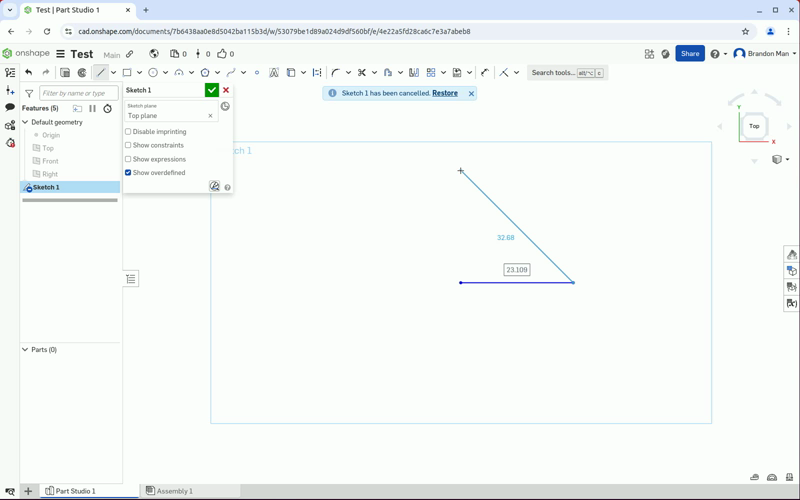
click(460, 170)
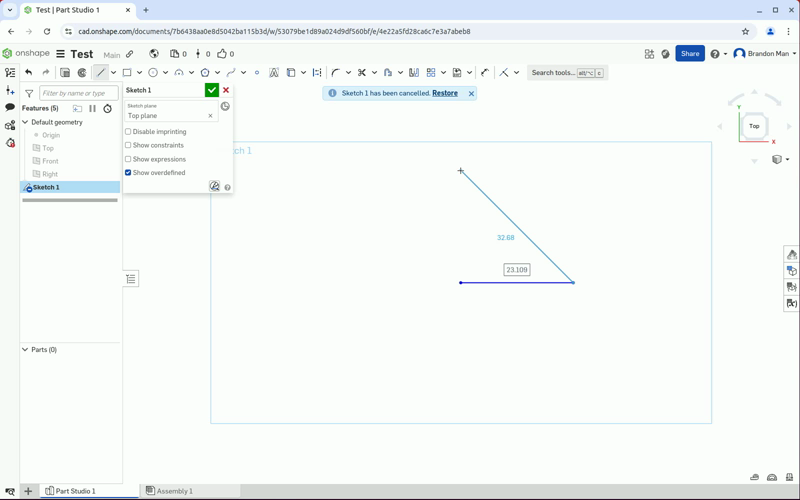
key_up(shift)
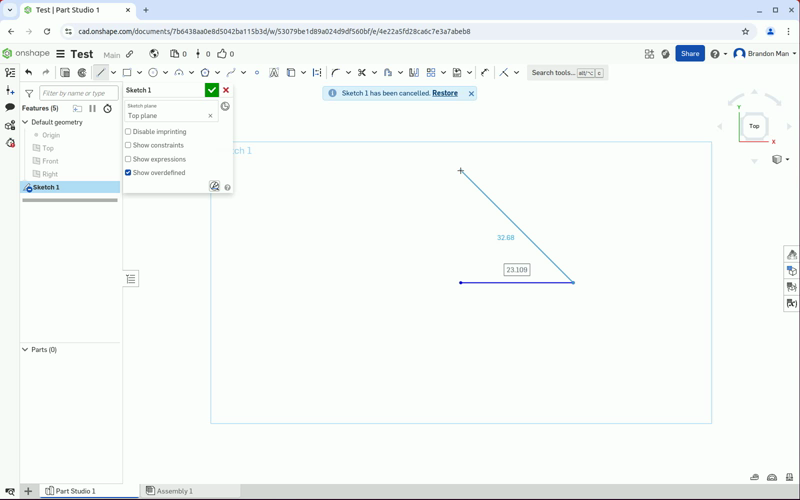
key_down(shift)
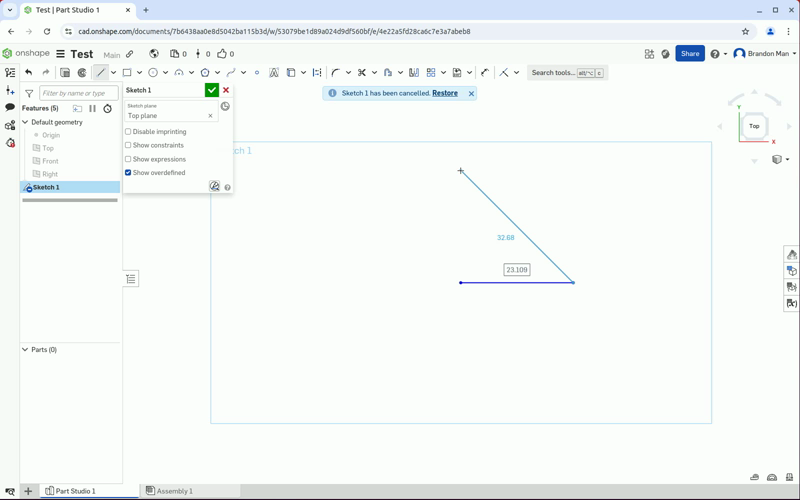
mouse_move(460, 282)
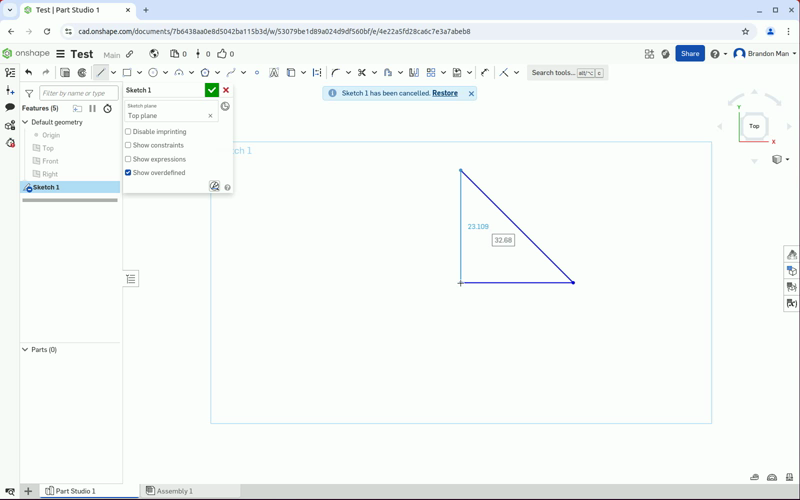
key_up(shift)
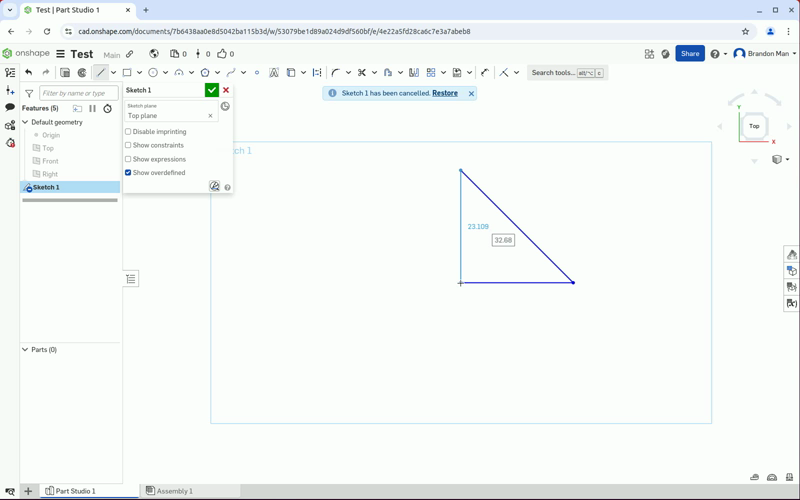
click(460, 282)
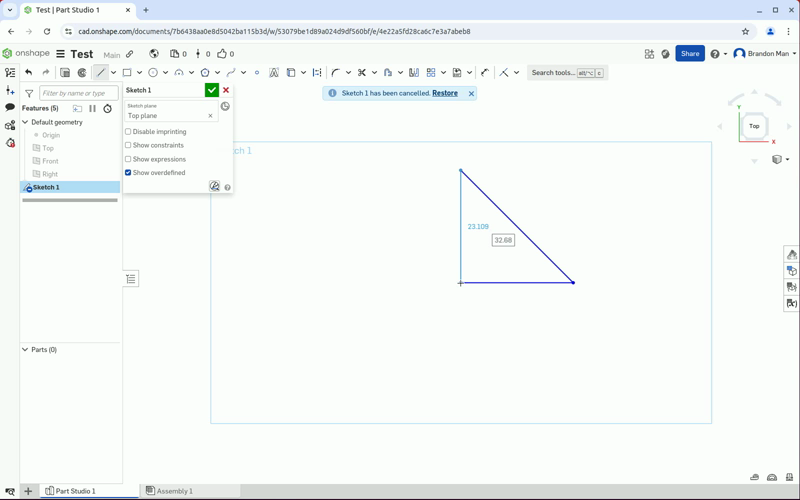
key(esc)
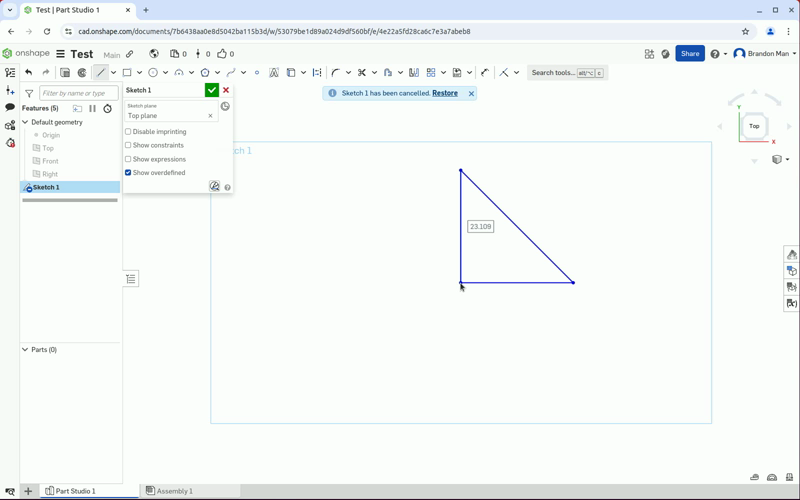
mouse_move(498, 252)
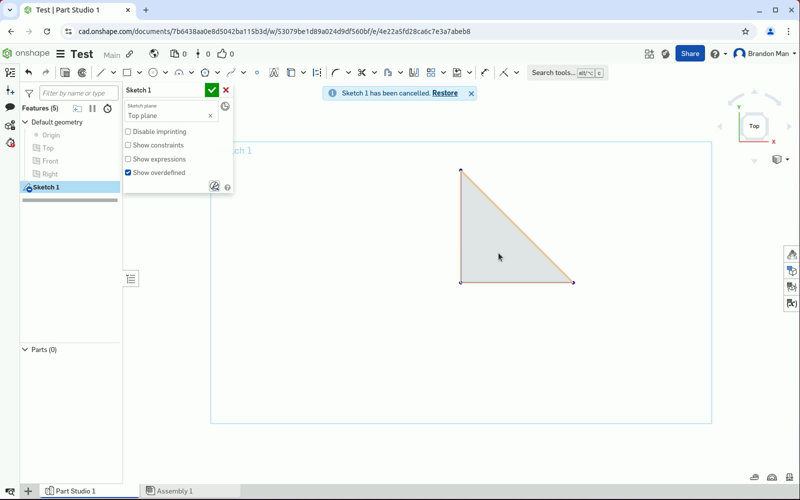
click(498, 252)
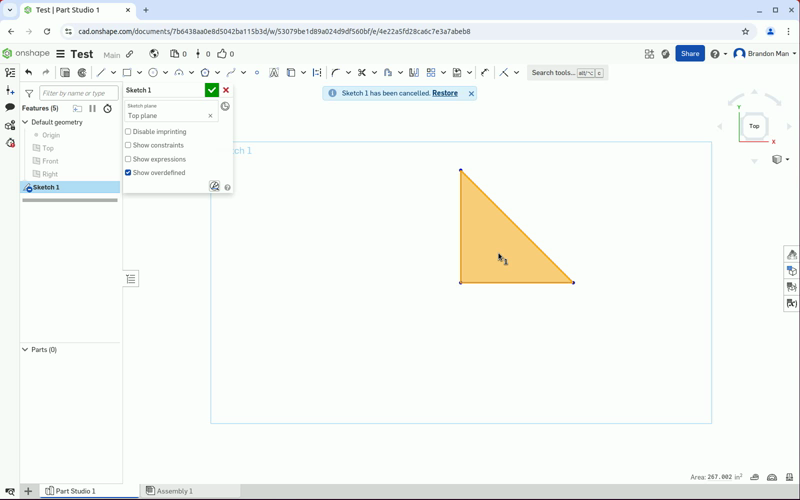
mouse_move(73, 352)
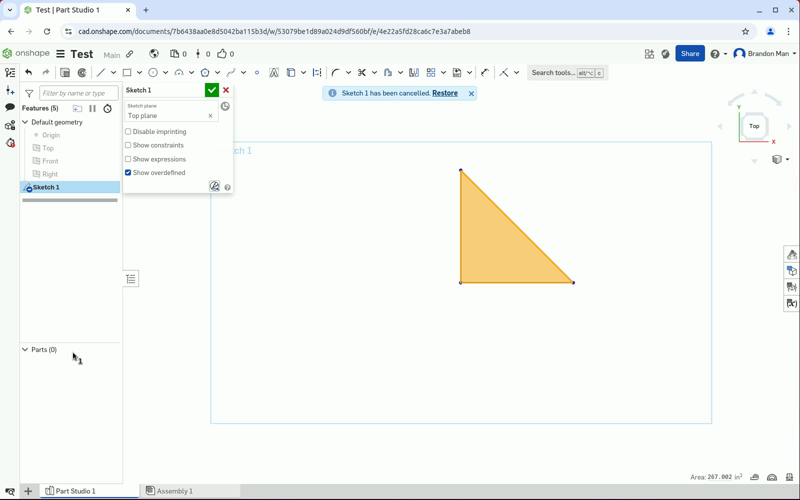
key(shift+y)
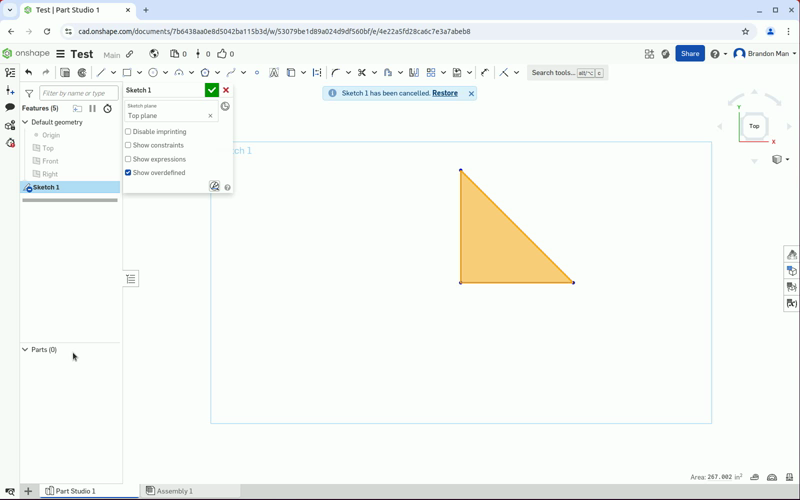
key(shift+e)
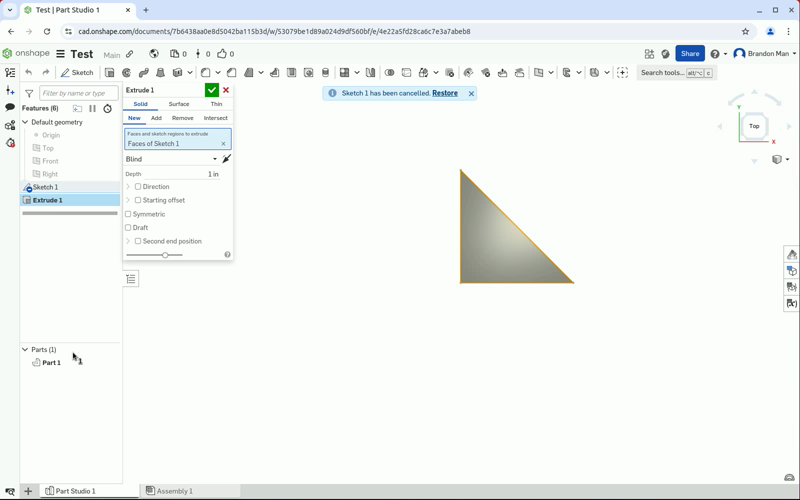
mouse_move(143, 106)
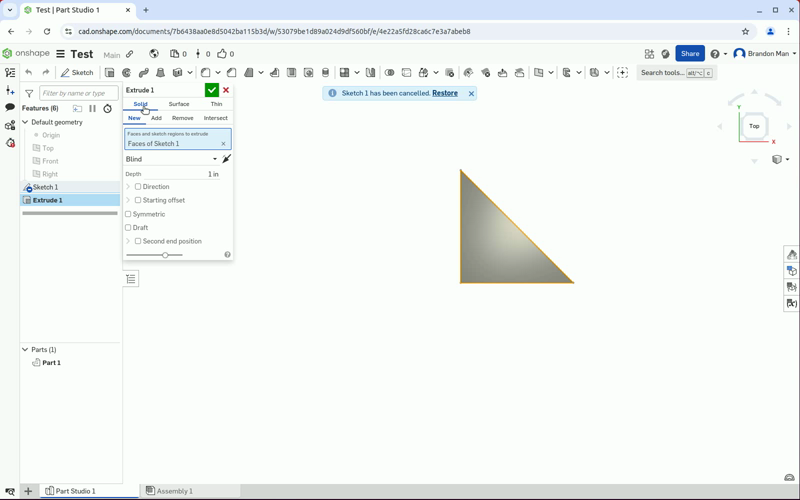
click(143, 106)
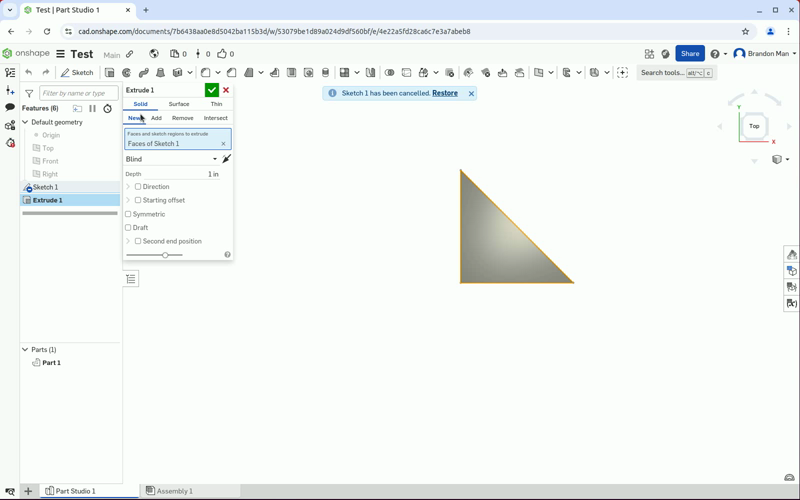
mouse_move(137, 120)
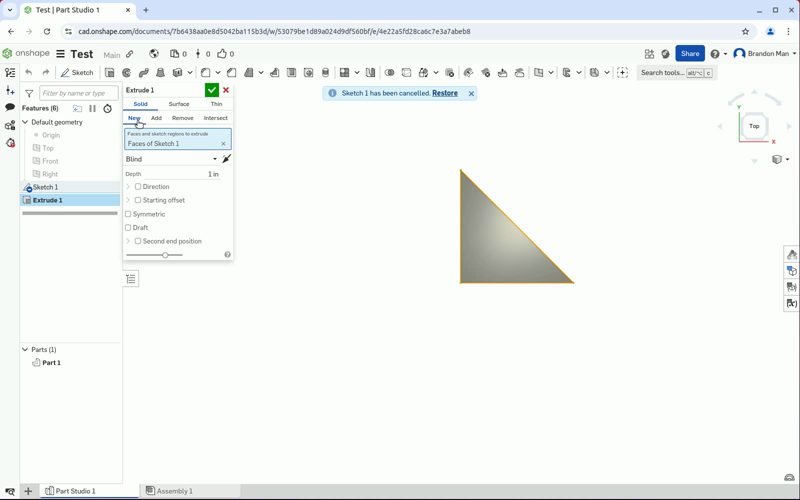
click(137, 120)
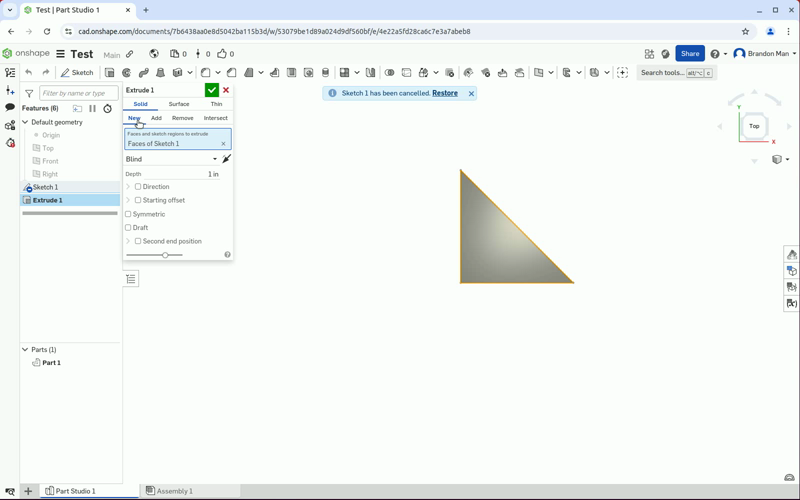
key(tab, 4)
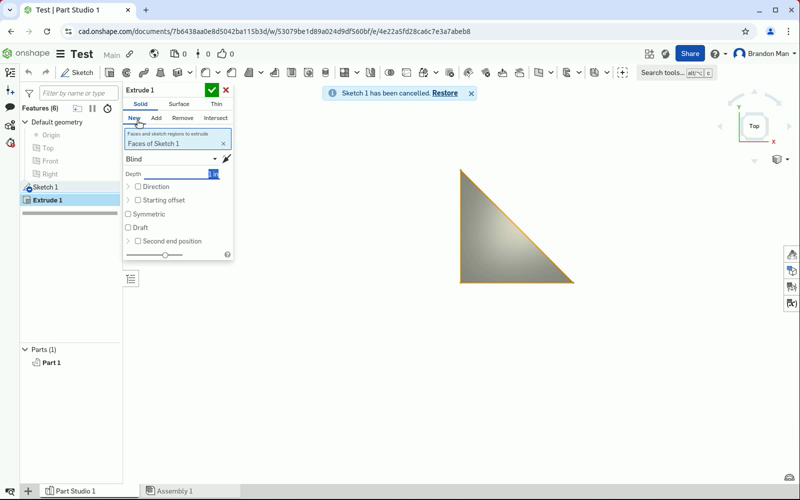
text(2.648)
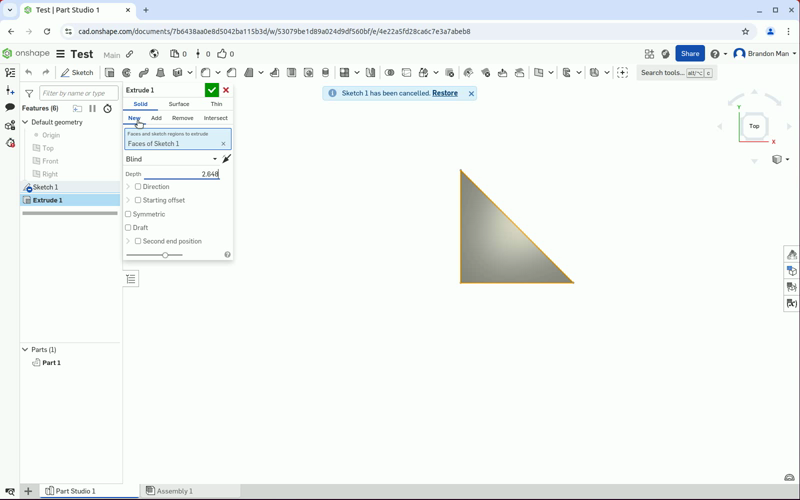
key(enter)
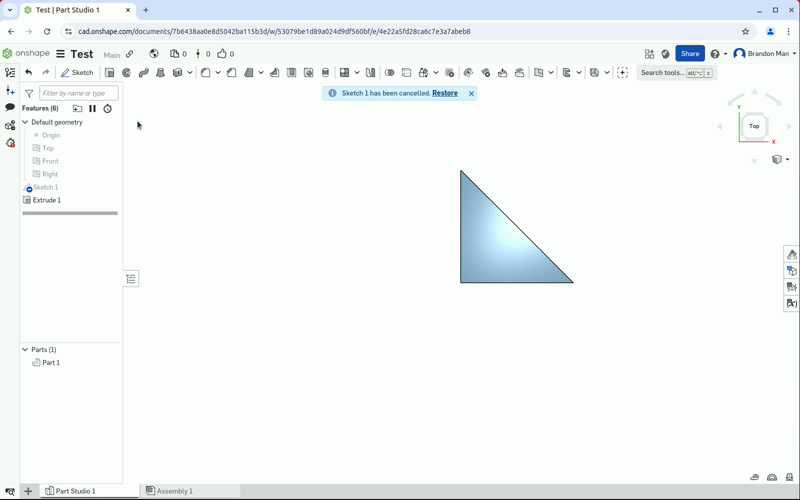
key(shift+h)
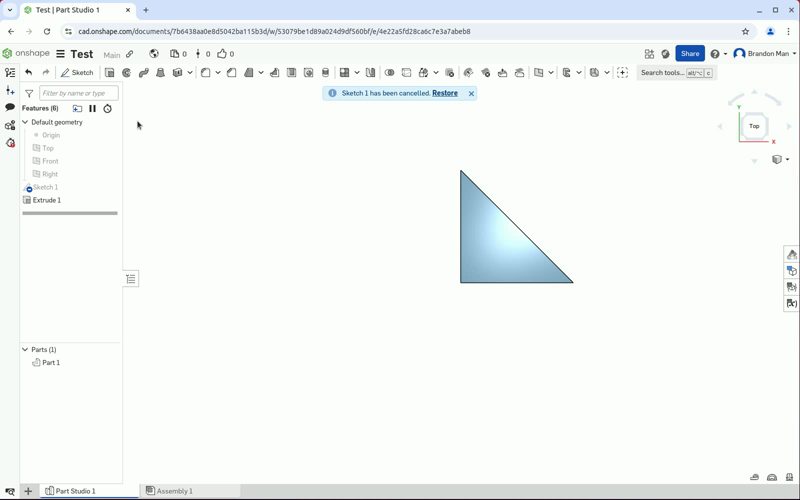
key(shift+h)
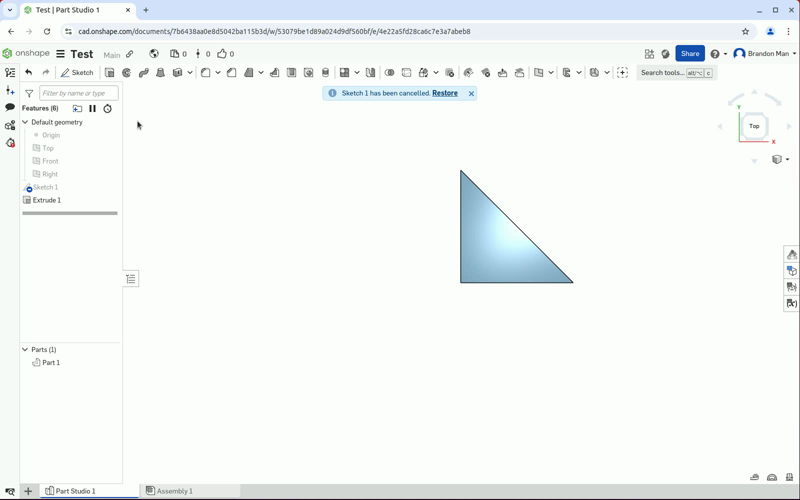
mouse_move(73, 189)
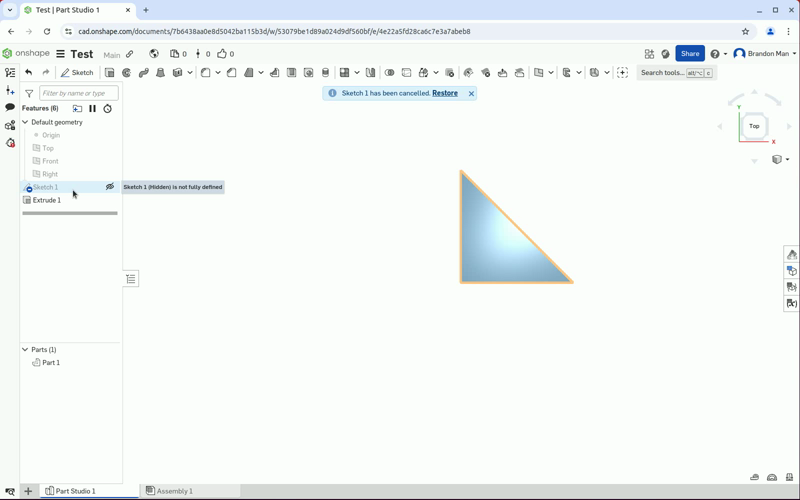
click(73, 189)
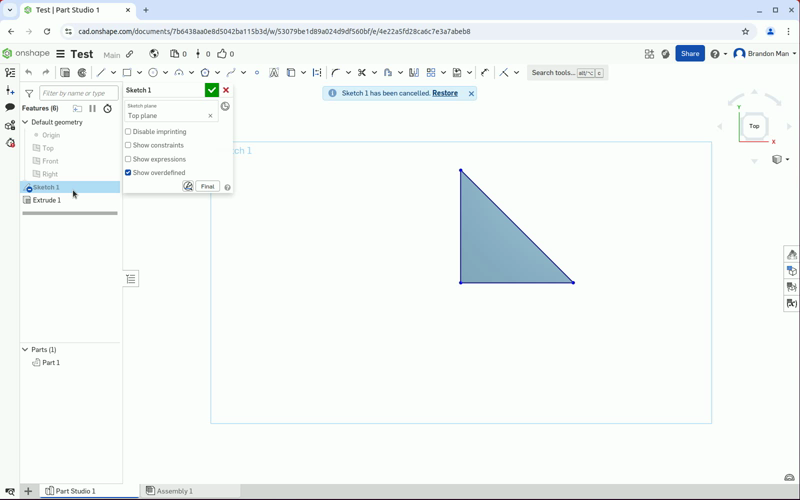
mouse_move(229, 92)
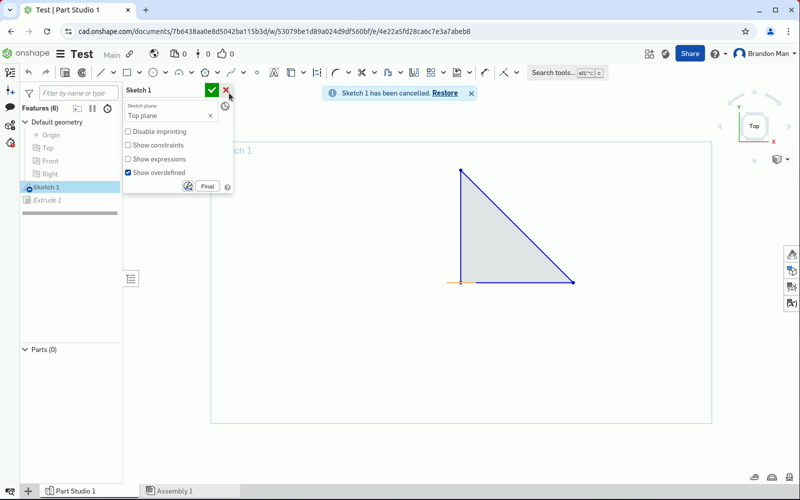
click(229, 92)
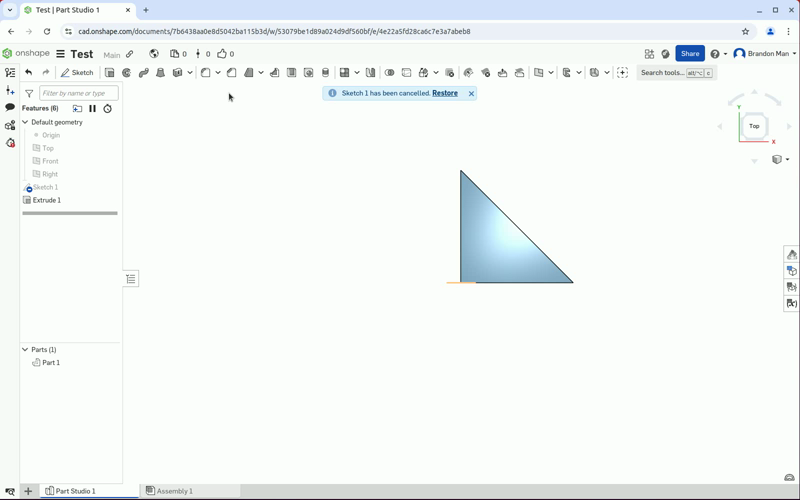
mouse_move(541, 75)
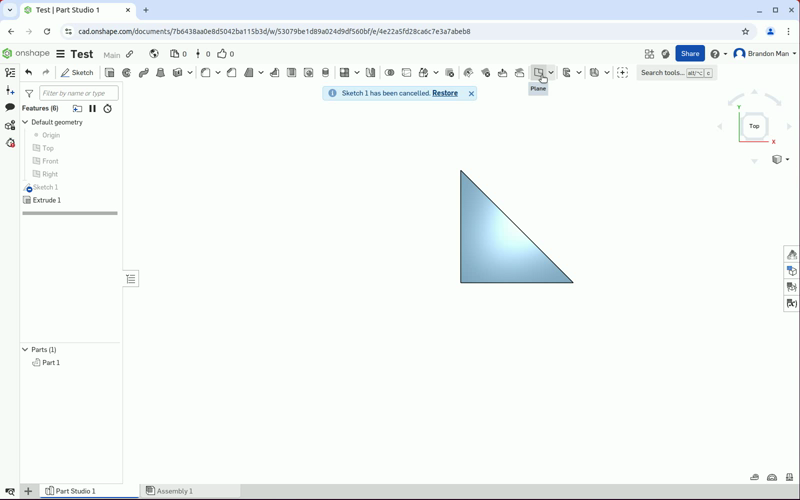
click(541, 75)
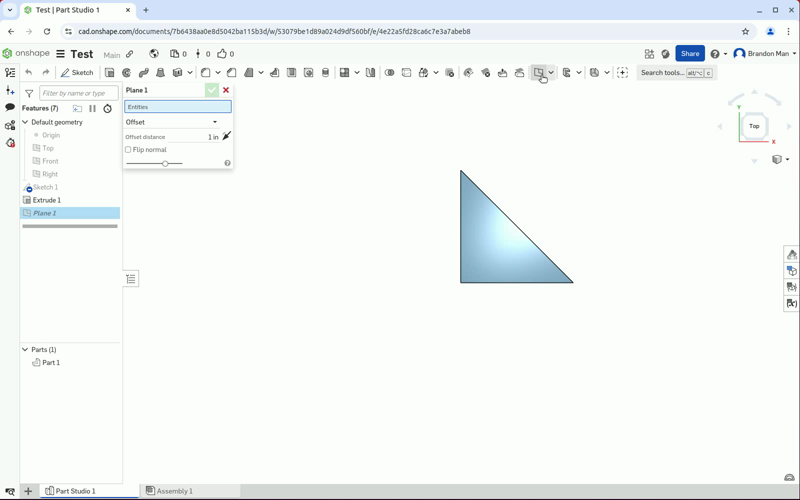
mouse_move(73, 150)
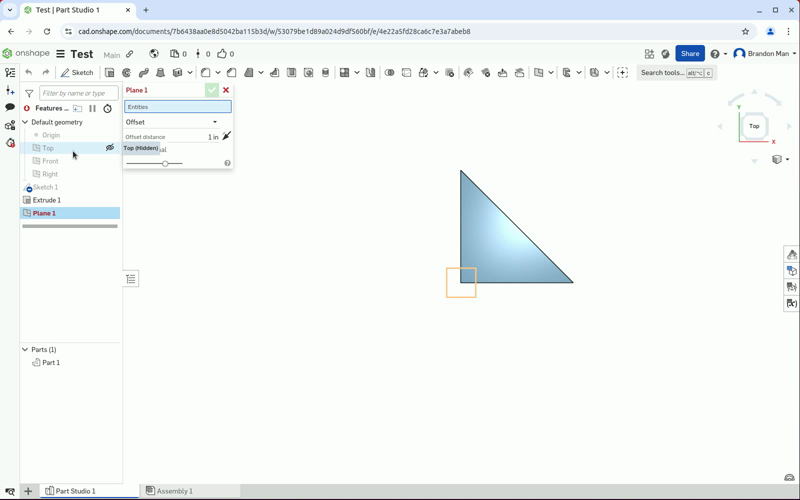
click(73, 150)
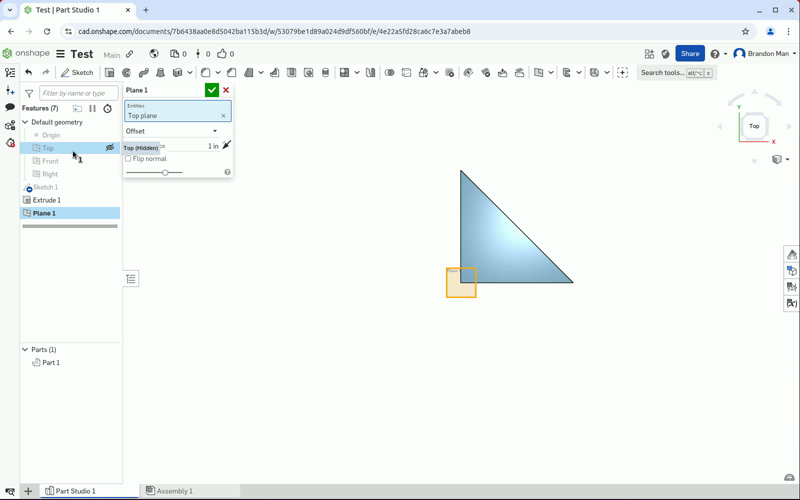
key(tab, 2)
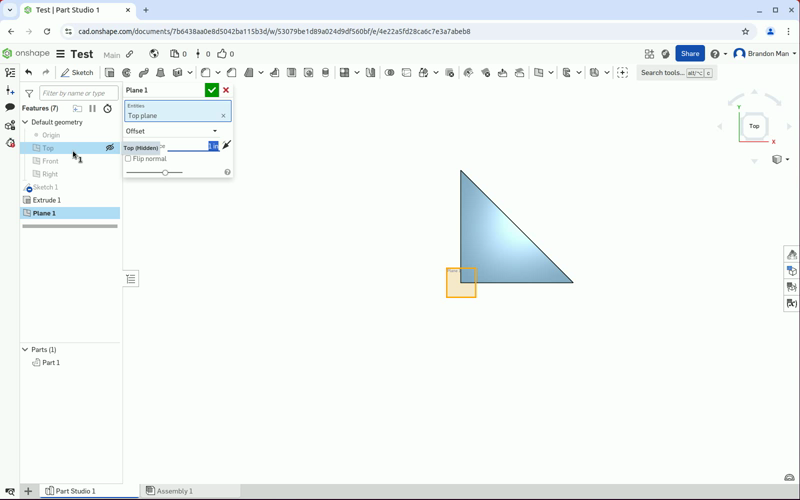
text(2.65)
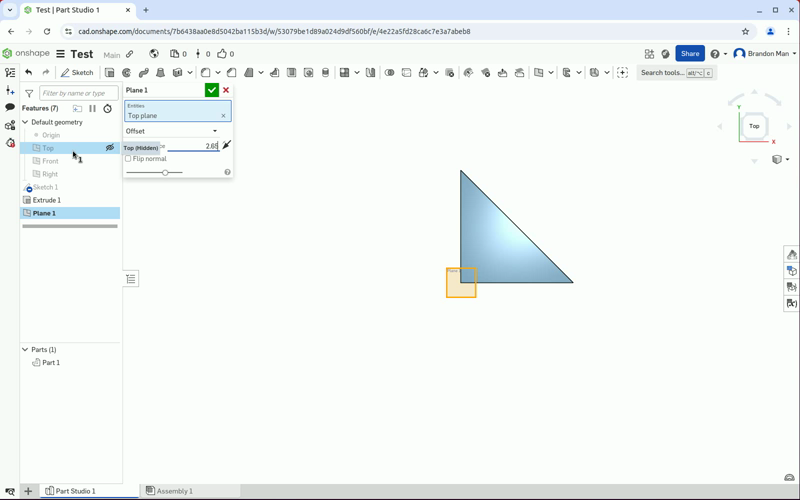
key(enter, 2)
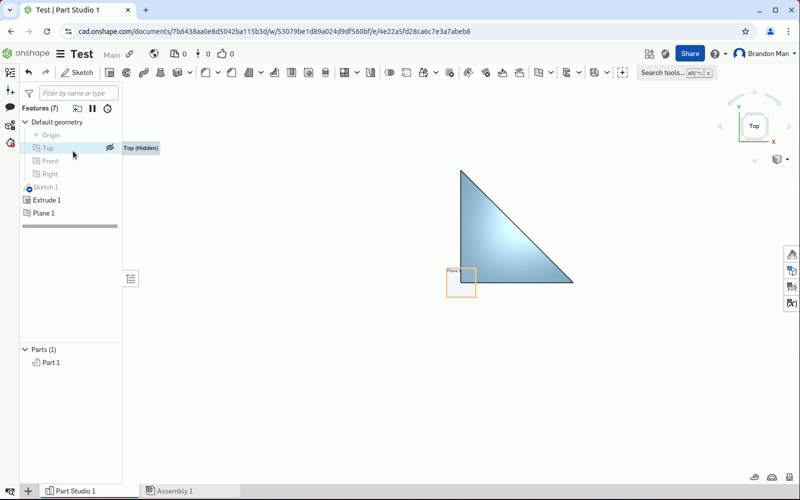
key(shift+s)
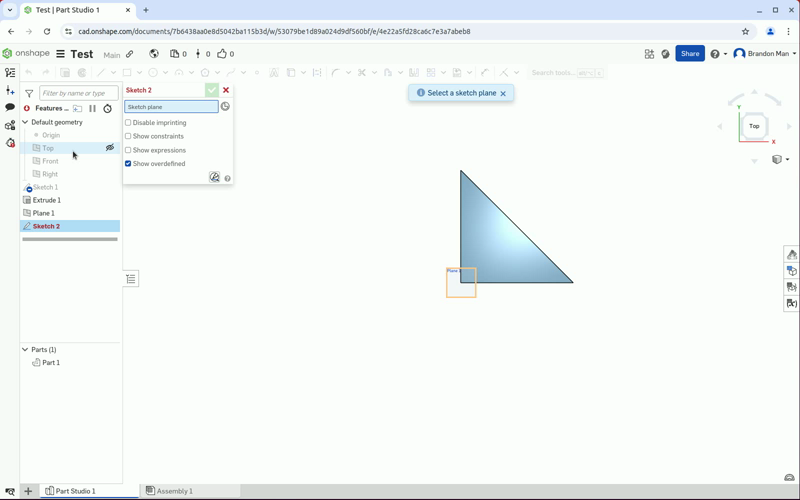
mouse_move(73, 215)
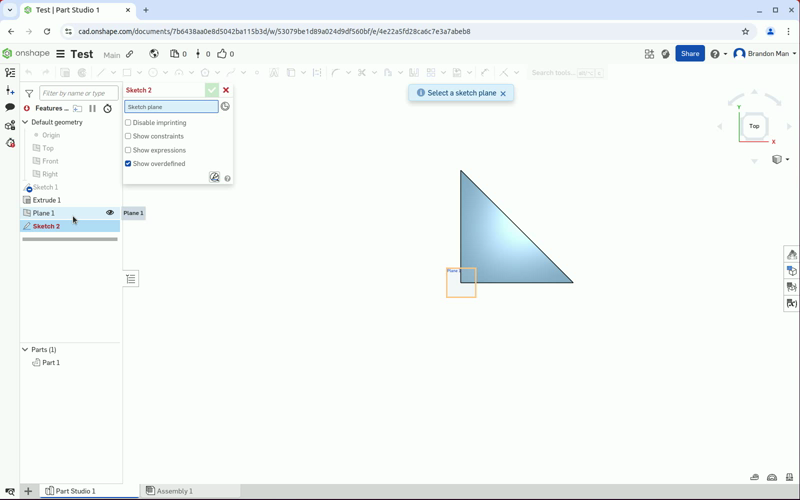
click(73, 215)
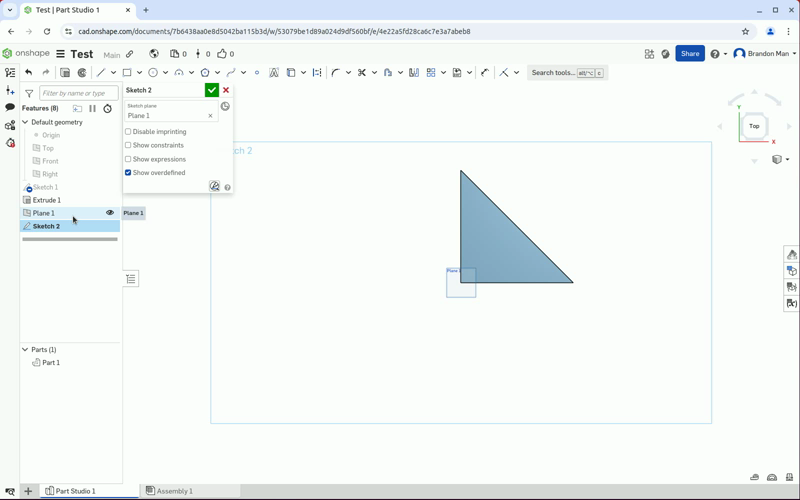
mouse_move(73, 352)
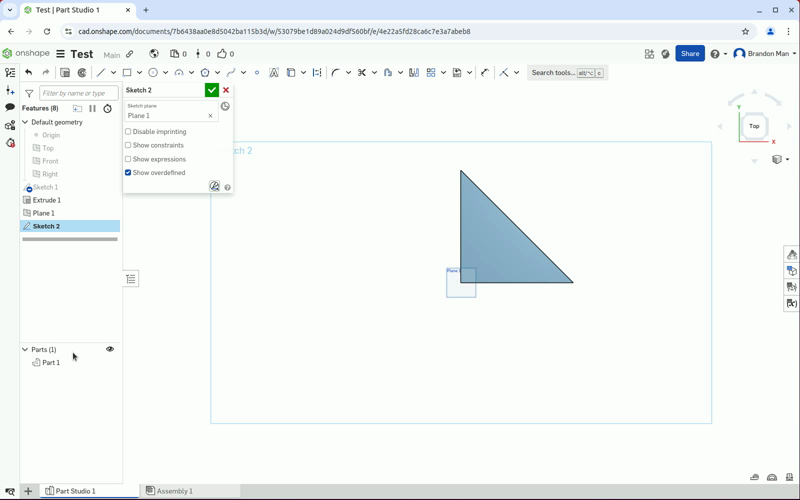
key(y)
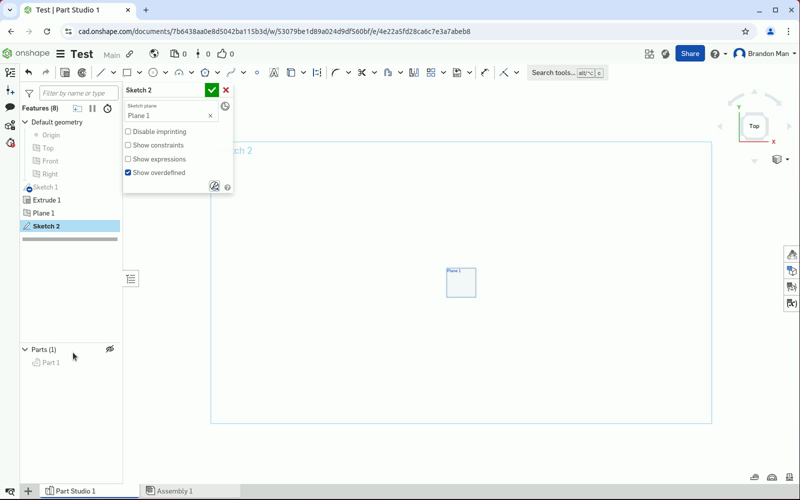
key(l)
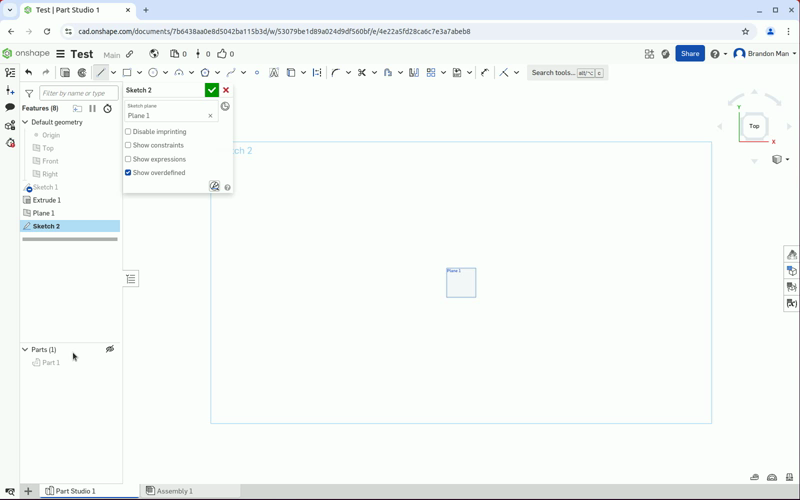
key_down(shift)
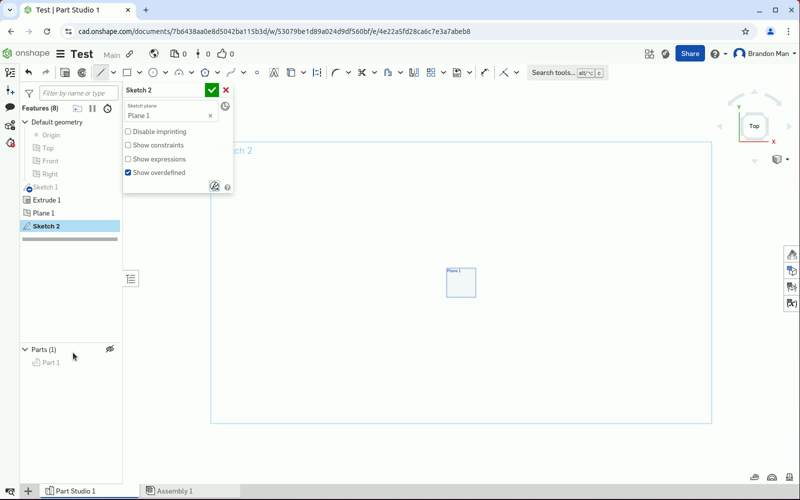
mouse_move(460, 282)
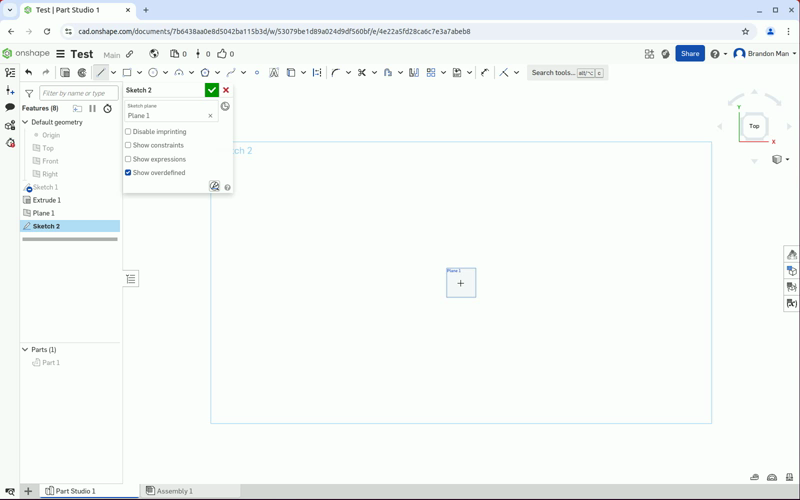
click(460, 282)
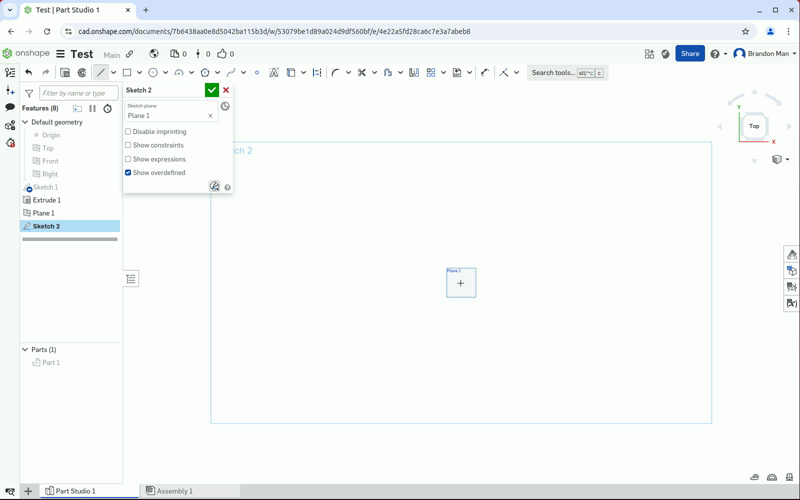
key_up(shift)
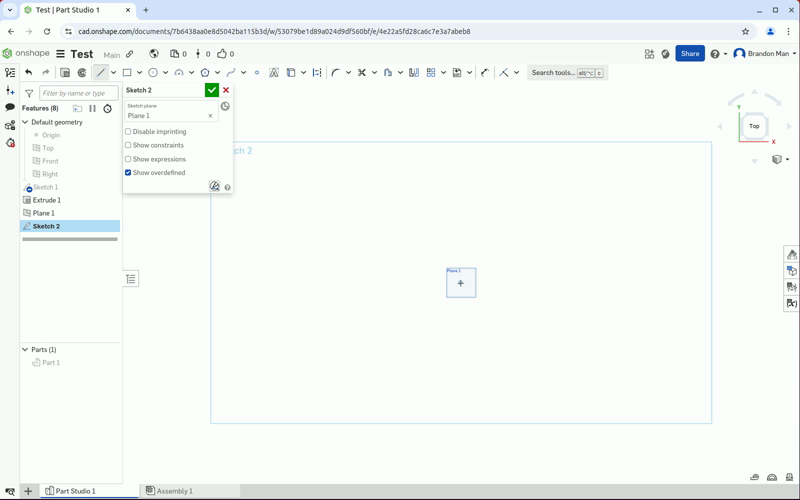
key_down(shift)
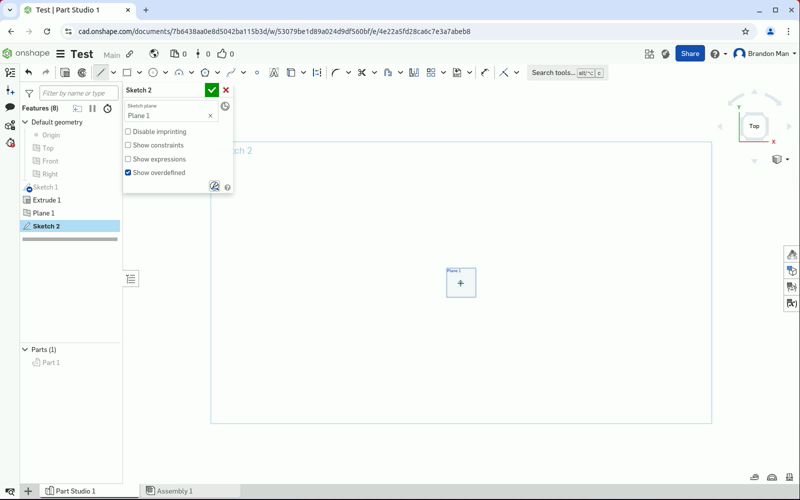
mouse_move(573, 282)
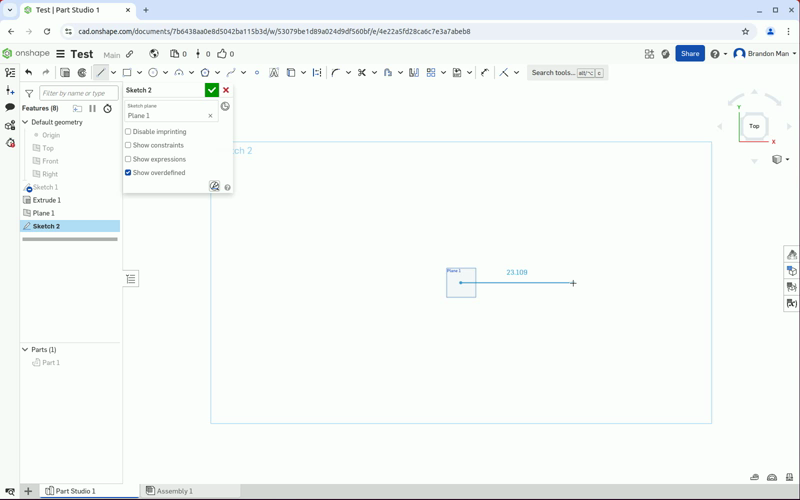
click(573, 282)
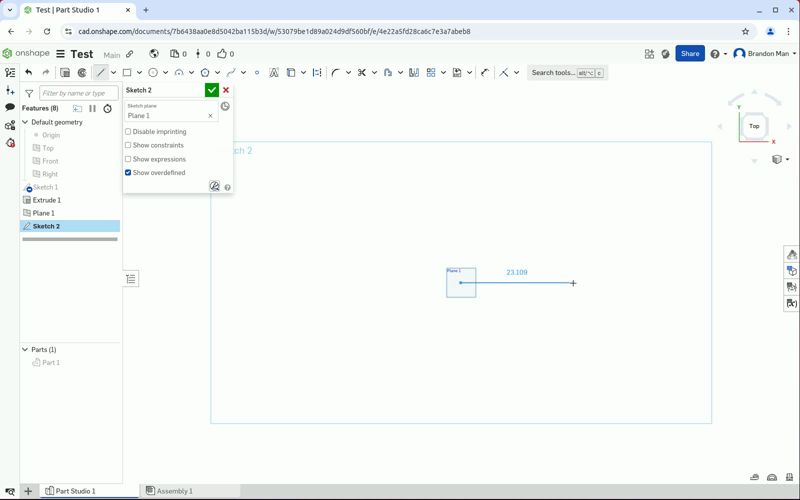
key_up(shift)
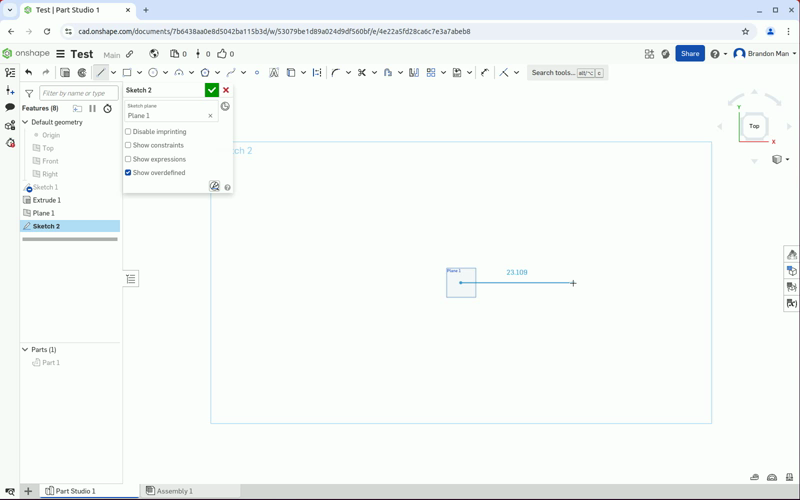
key_down(shift)
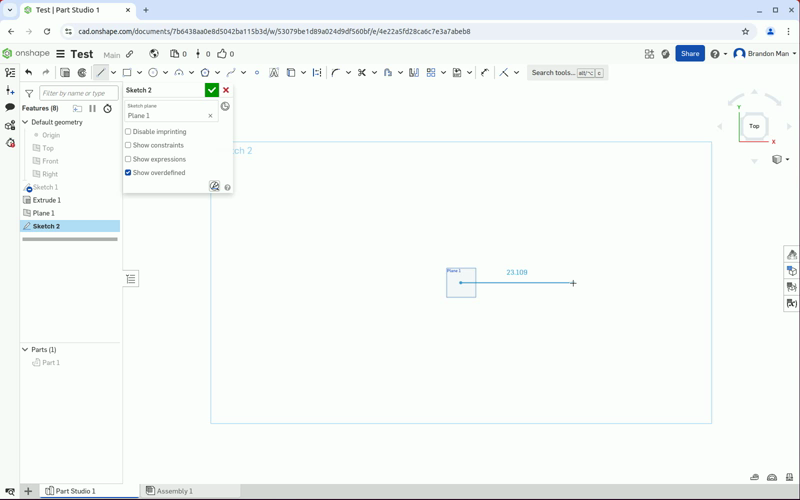
mouse_move(589, 282)
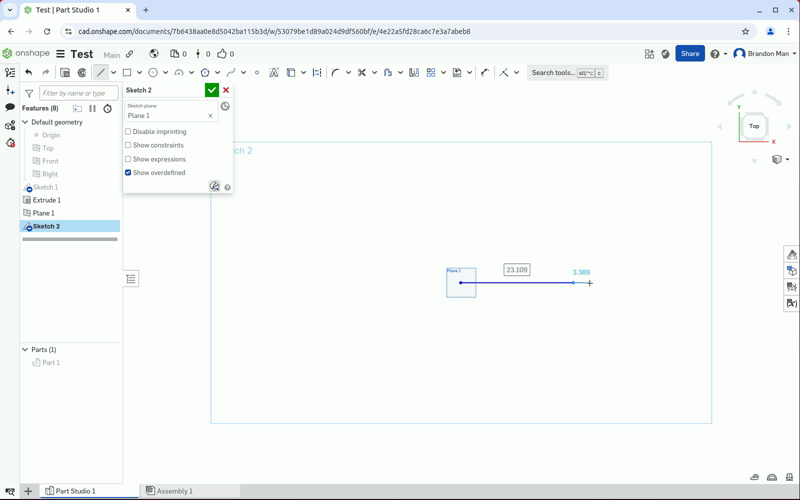
mouse_move(554, 264)
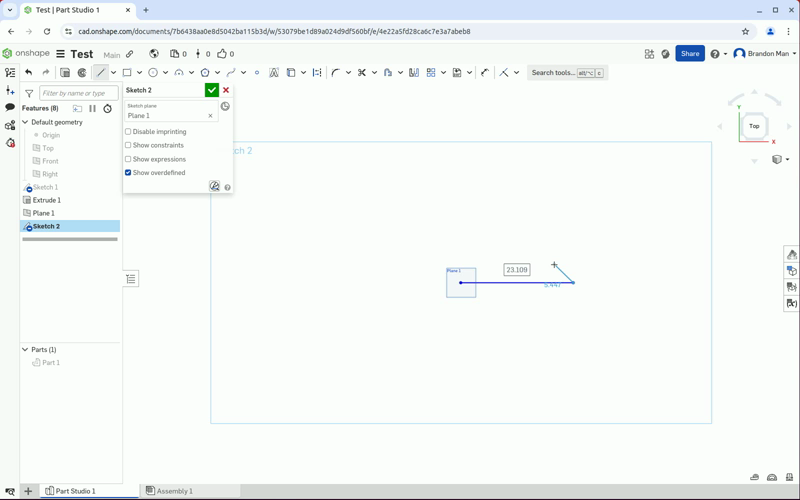
click(554, 264)
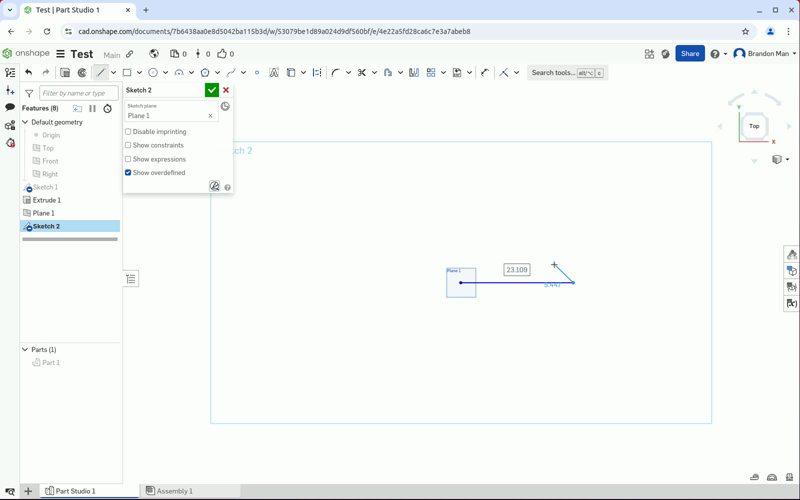
key_up(shift)
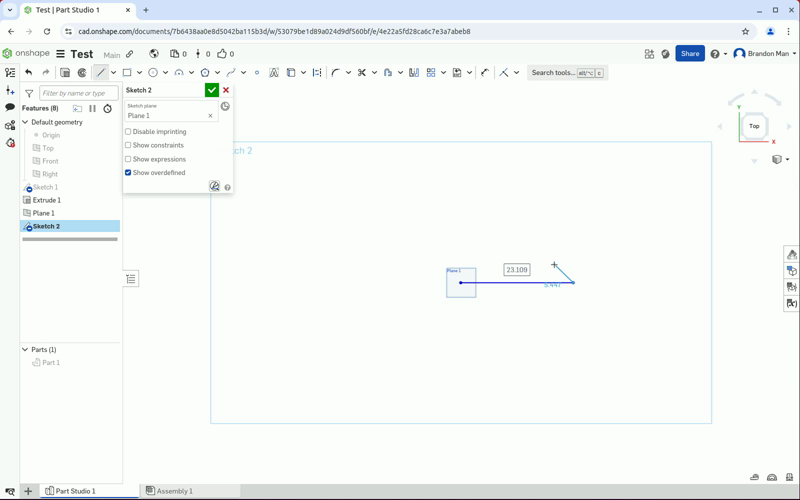
key_down(shift)
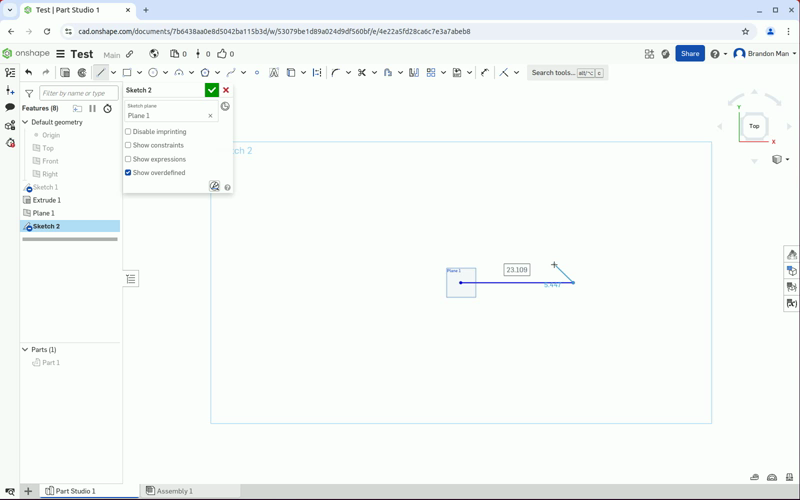
mouse_move(479, 264)
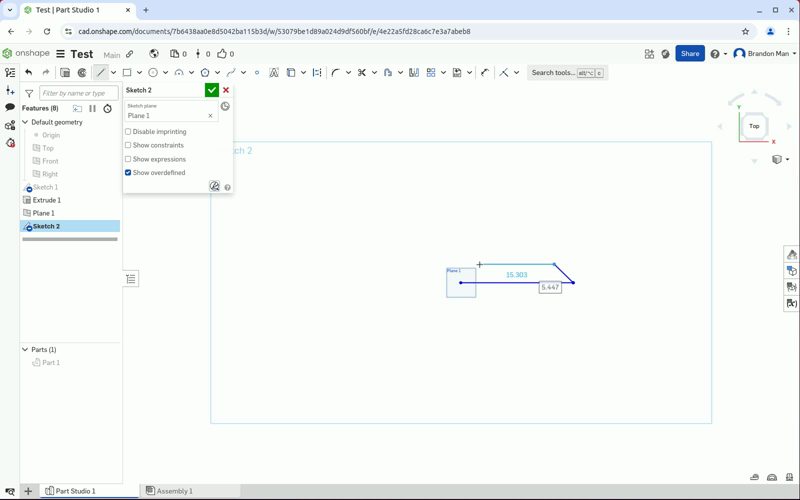
click(479, 264)
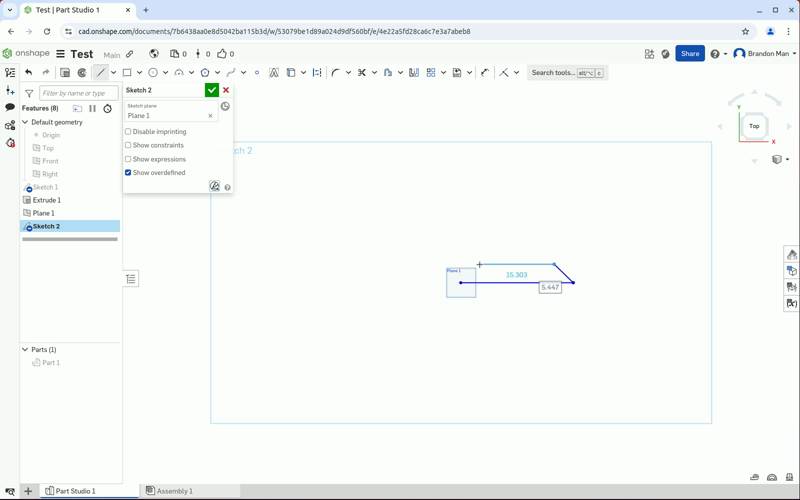
key_up(shift)
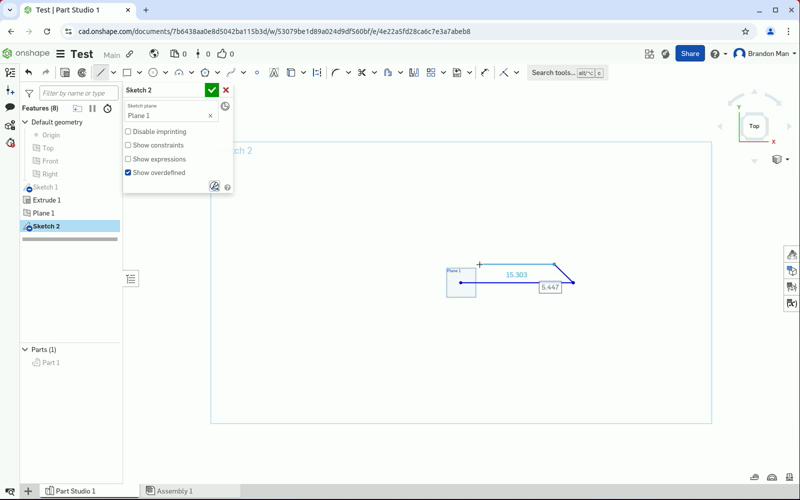
key_down(shift)
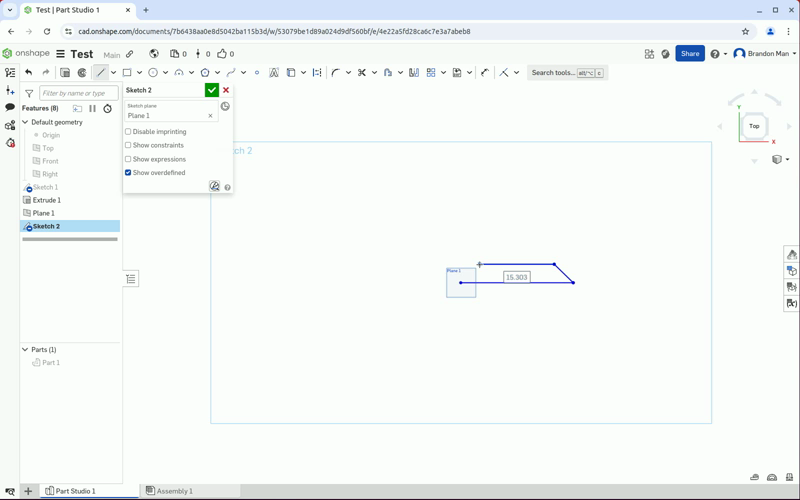
mouse_move(479, 189)
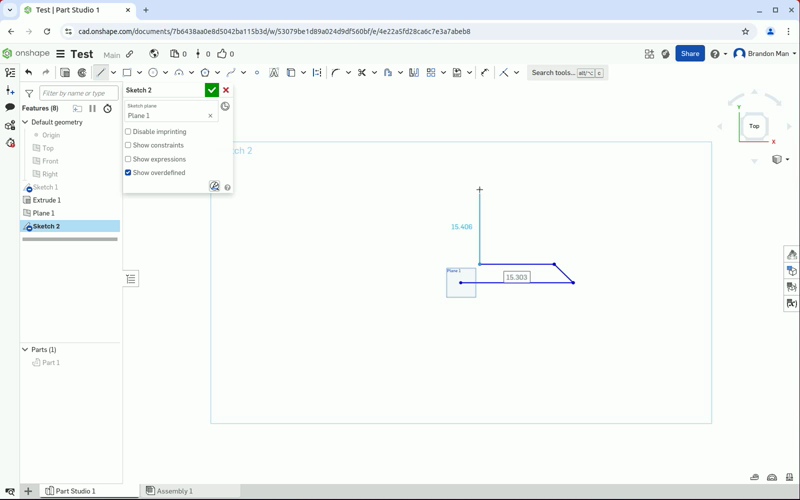
click(479, 189)
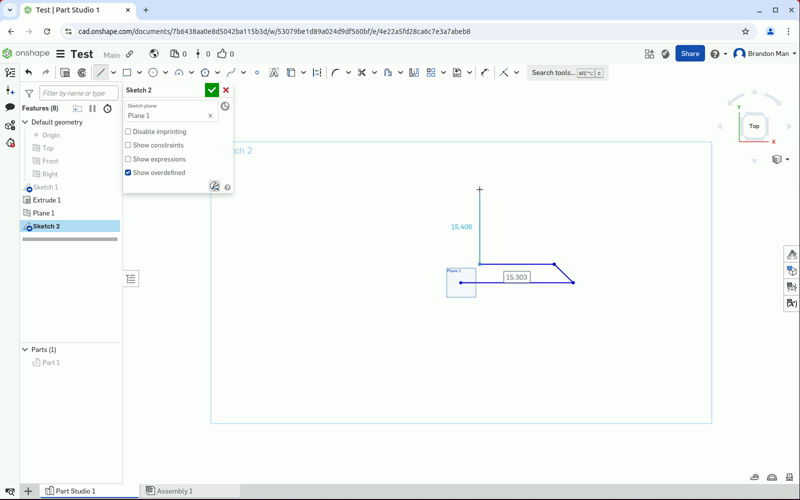
key_up(shift)
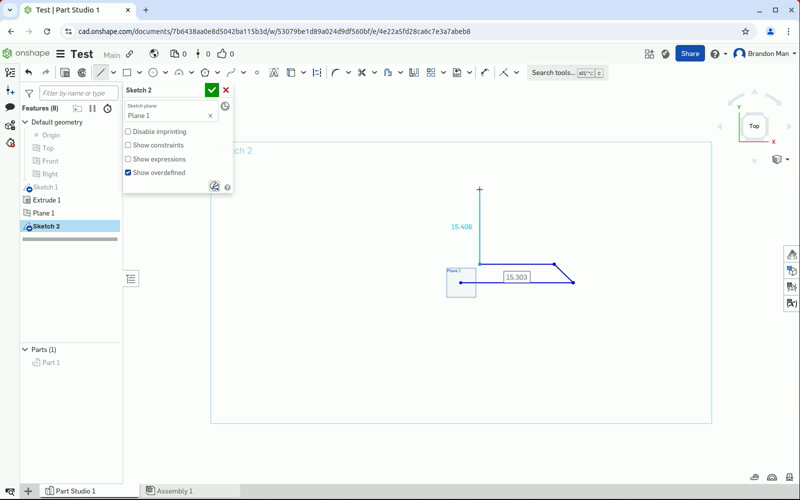
key_down(shift)
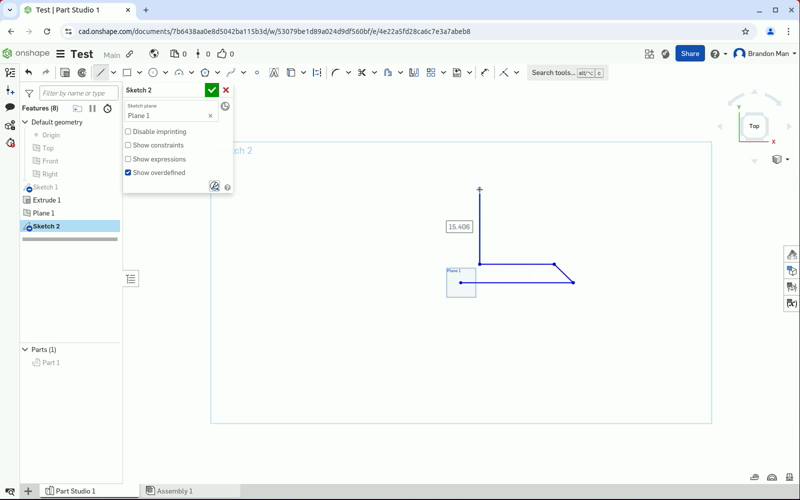
mouse_move(509, 189)
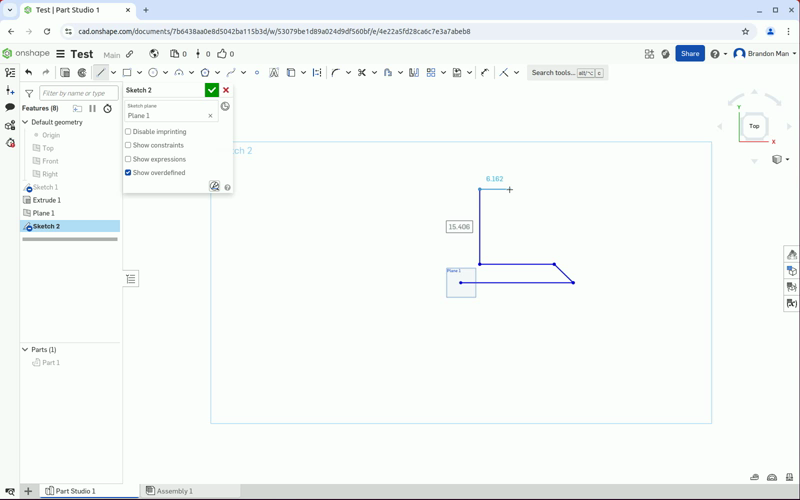
mouse_move(460, 170)
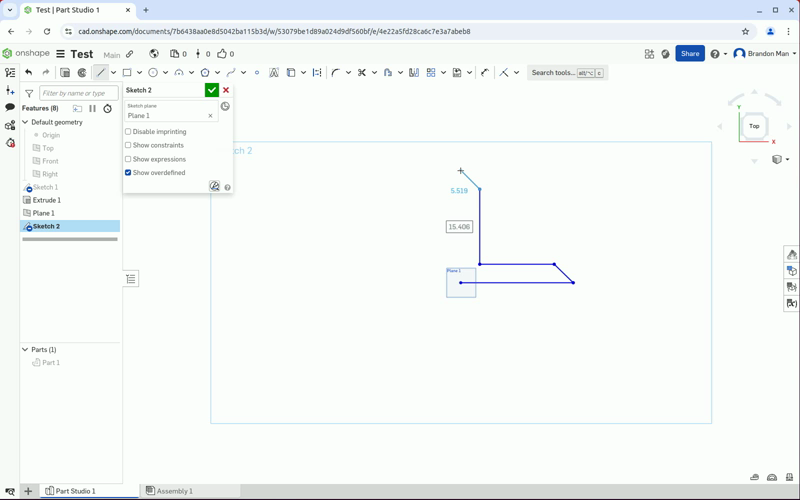
click(460, 170)
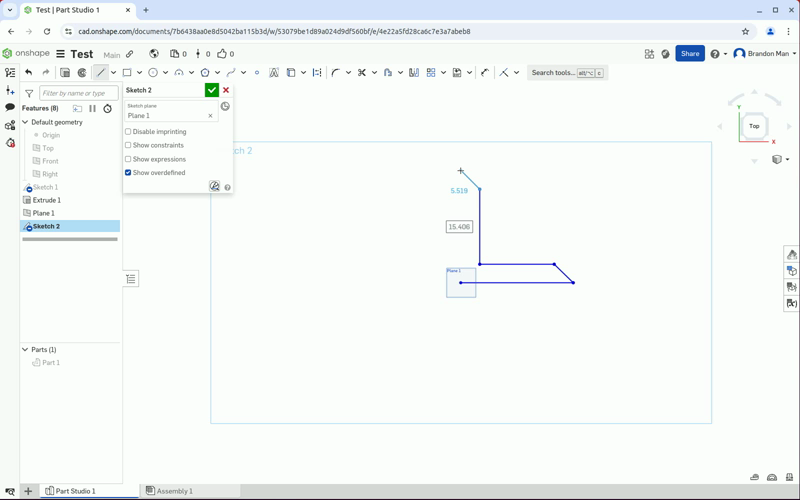
key_up(shift)
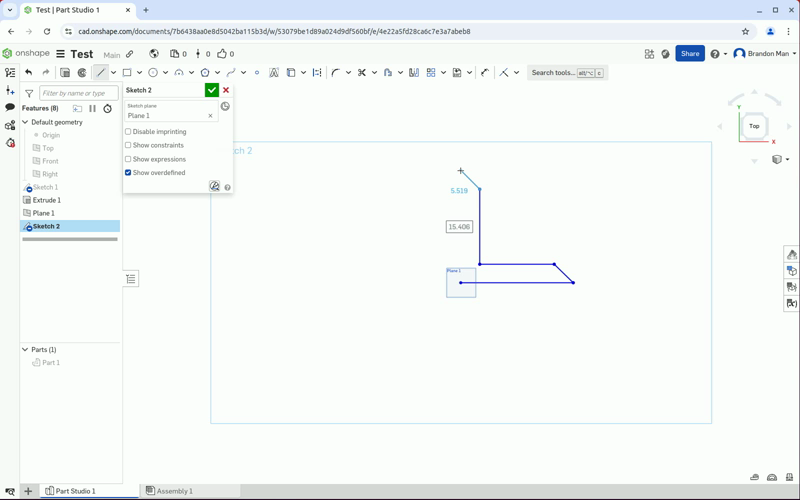
key_down(shift)
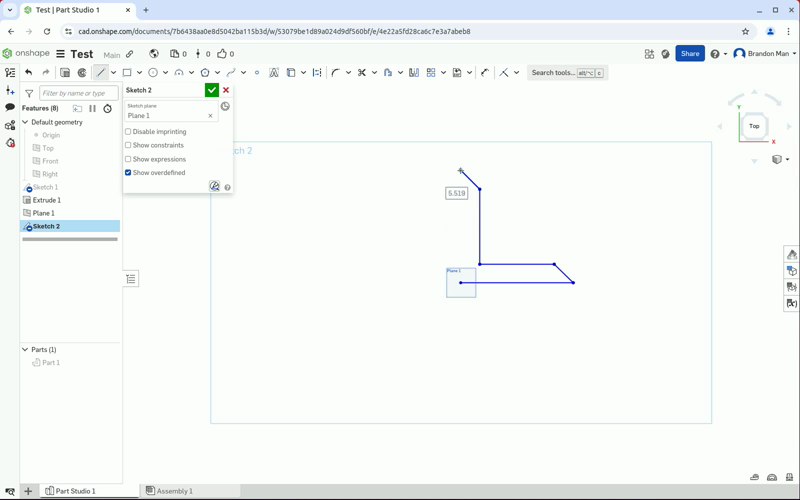
mouse_move(460, 282)
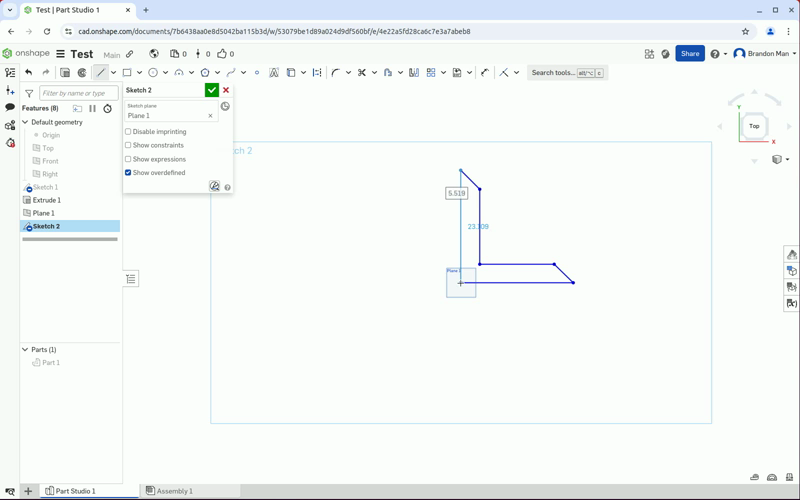
key_up(shift)
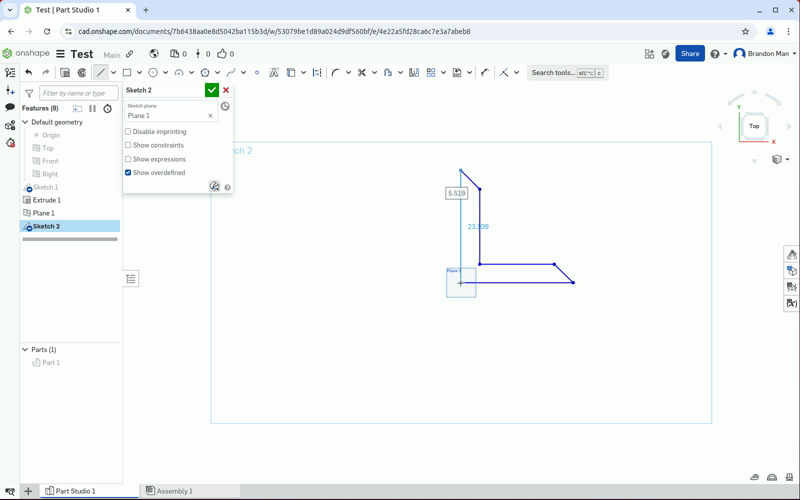
click(460, 282)
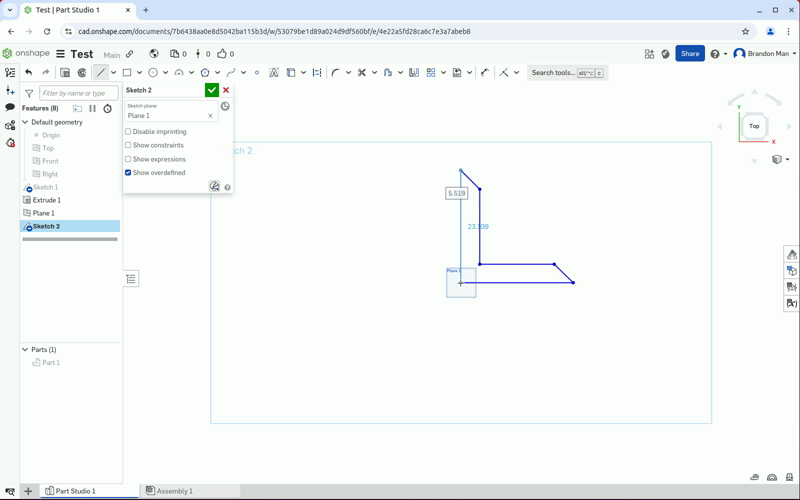
key(esc)
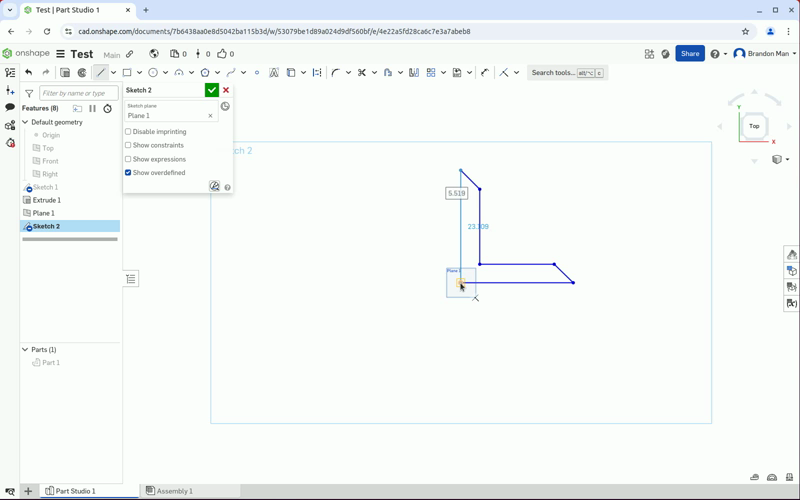
mouse_move(469, 207)
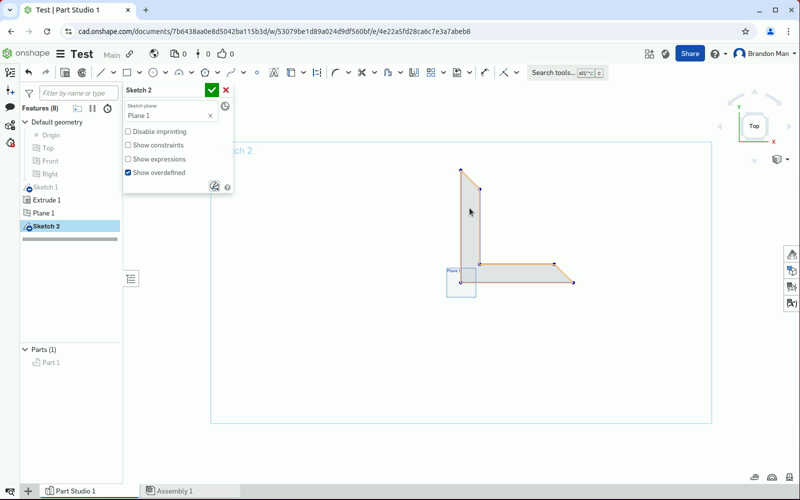
click(469, 207)
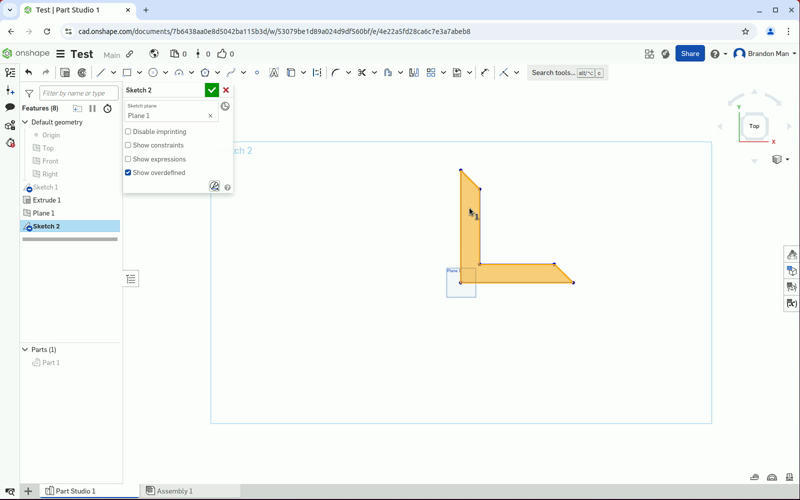
mouse_move(73, 352)
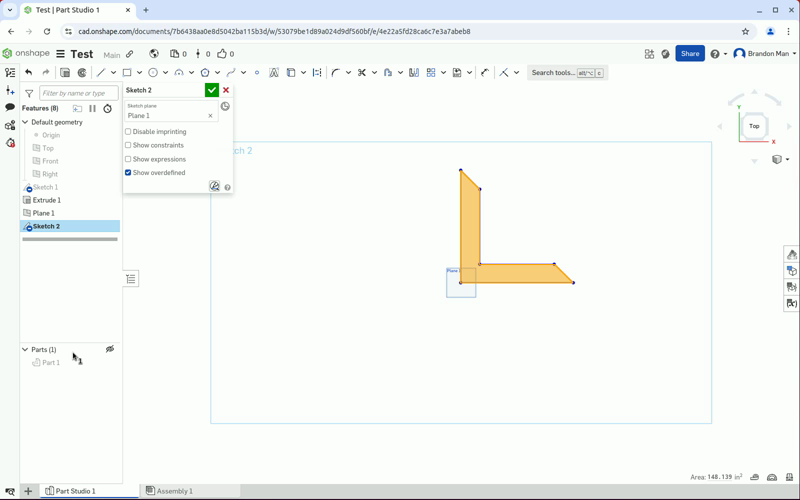
key(shift+y)
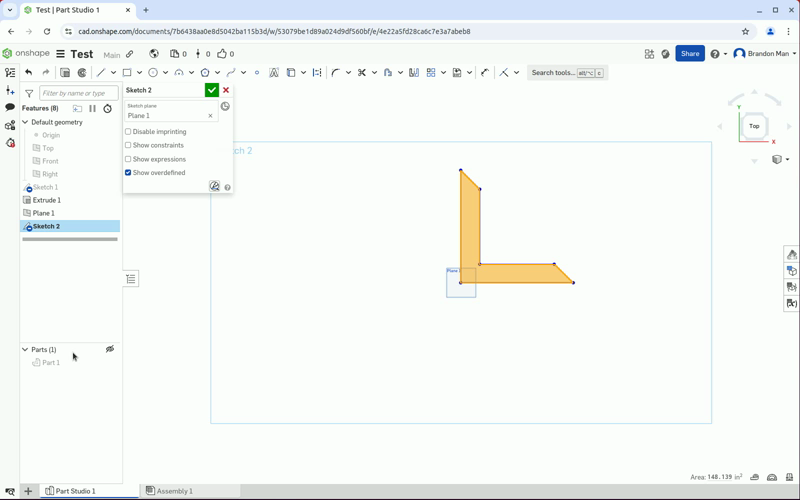
key(shift+e)
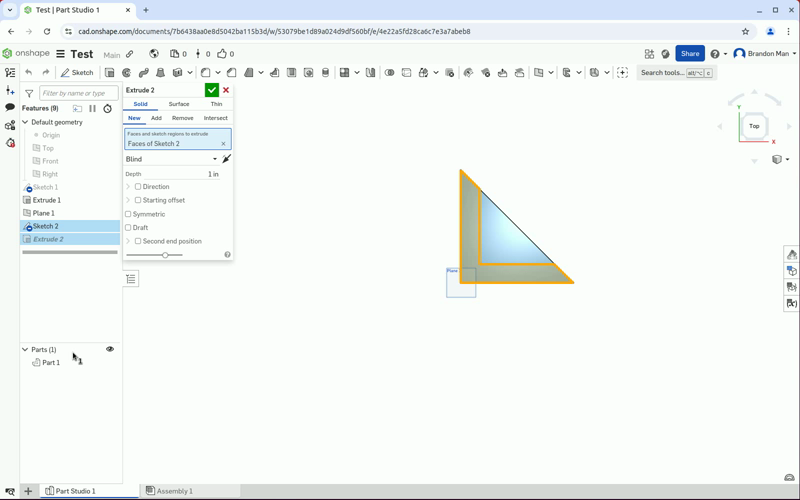
mouse_move(143, 106)
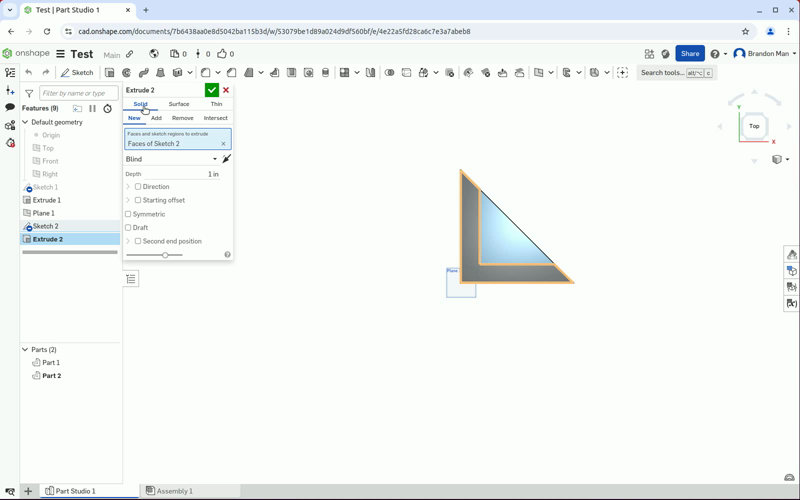
click(143, 106)
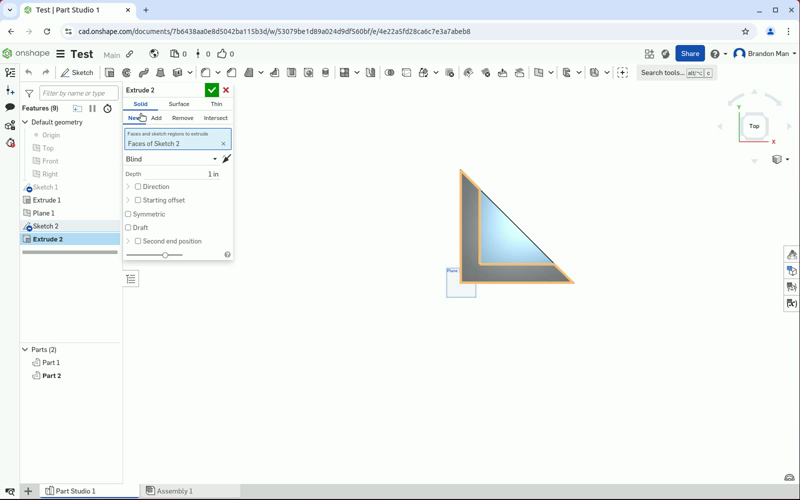
mouse_move(137, 120)
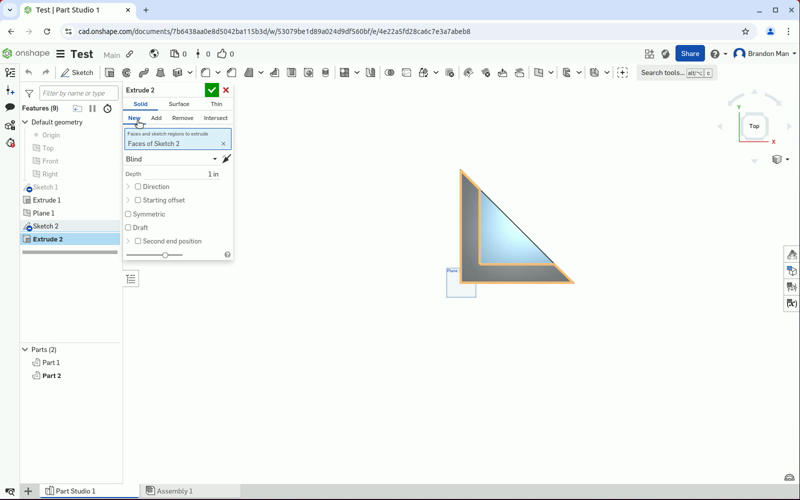
click(137, 120)
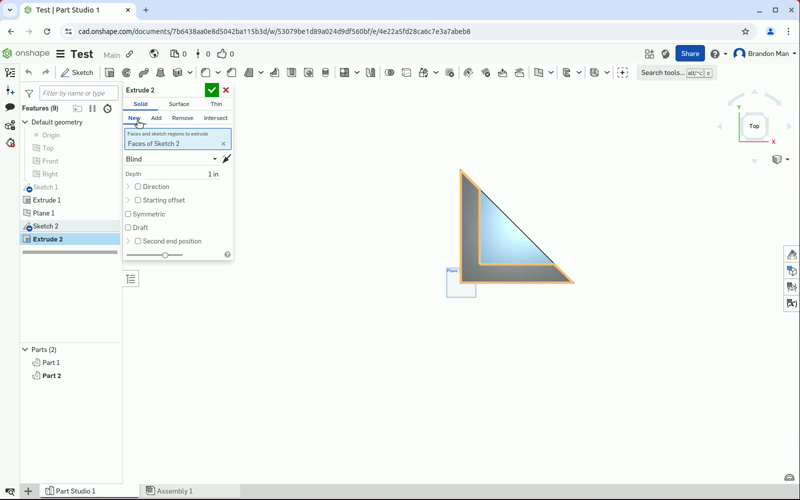
key(tab, 4)
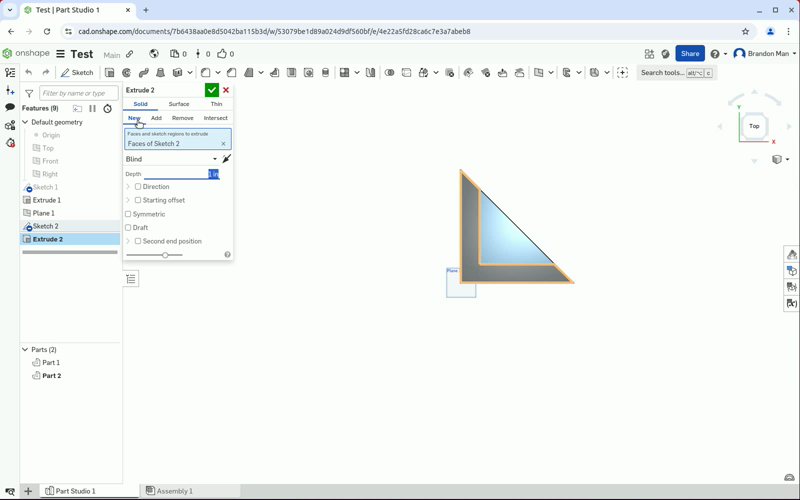
text(15.405)
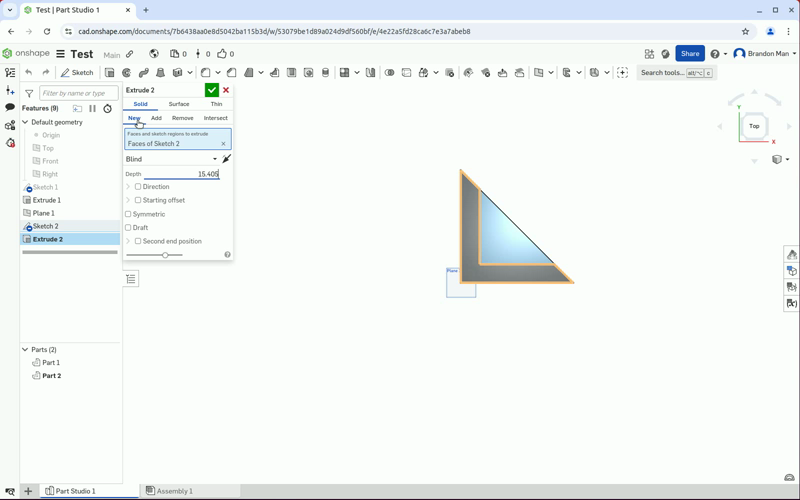
key(enter)
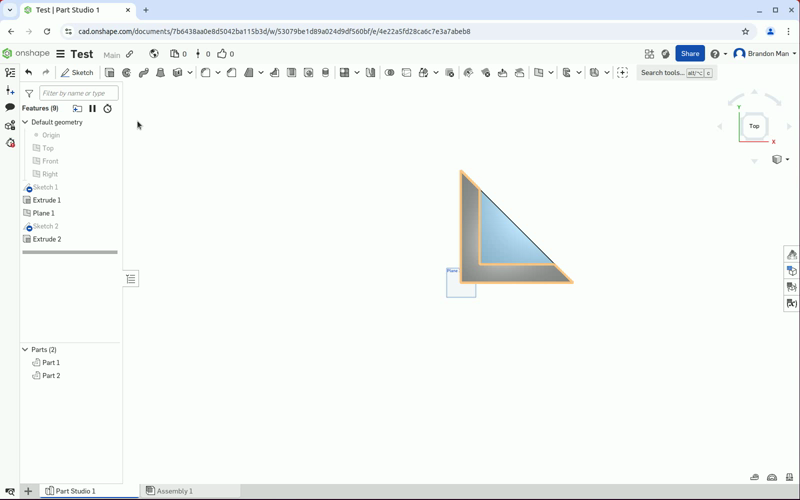
key(shift+h)
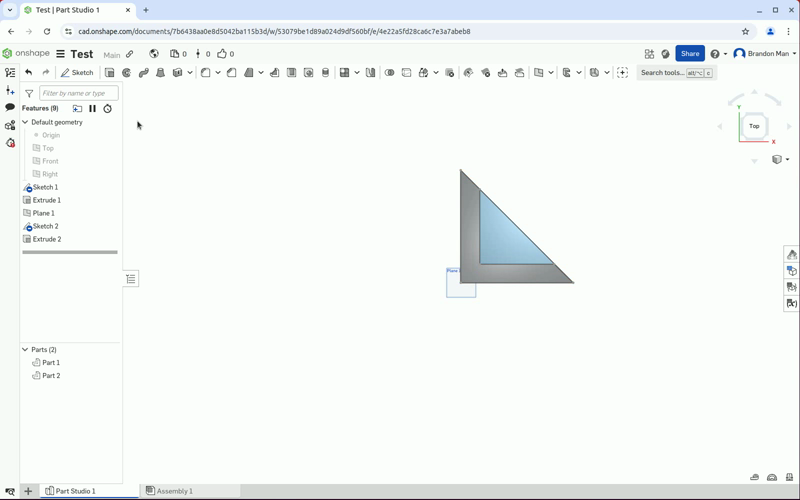
key(shift+h)
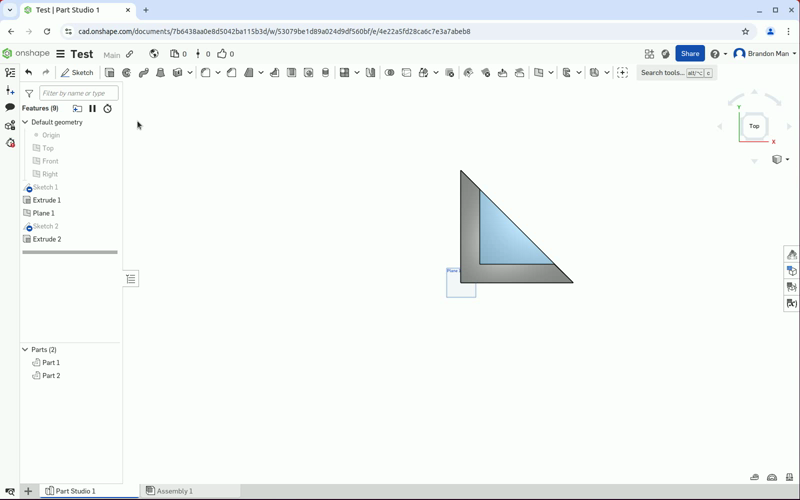
mouse_move(73, 189)
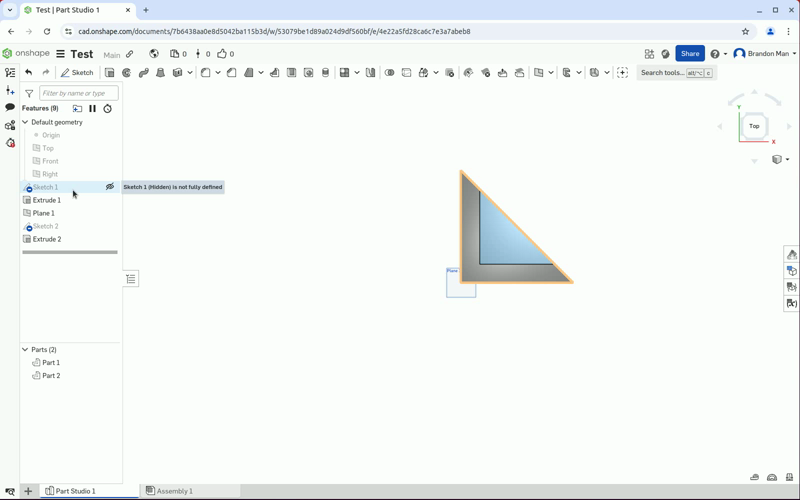
click(73, 189)
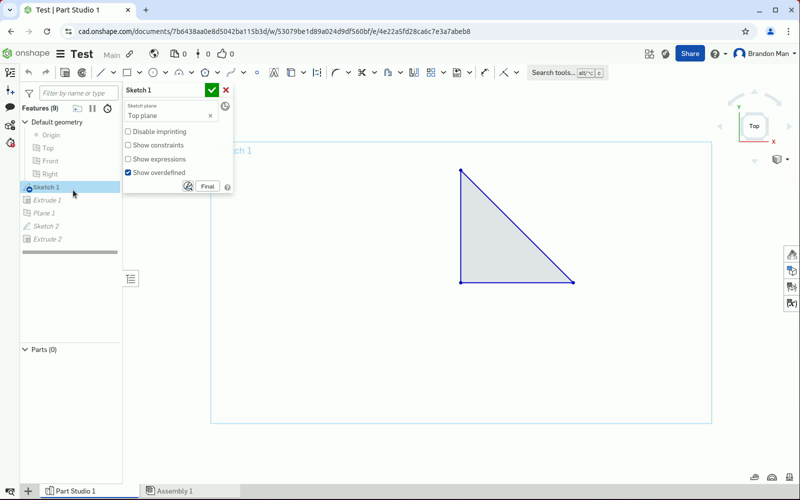
mouse_move(229, 92)
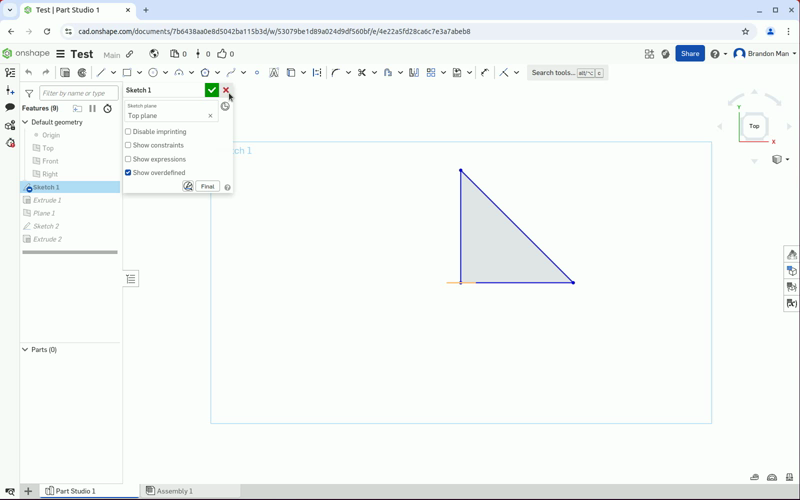
click(229, 92)
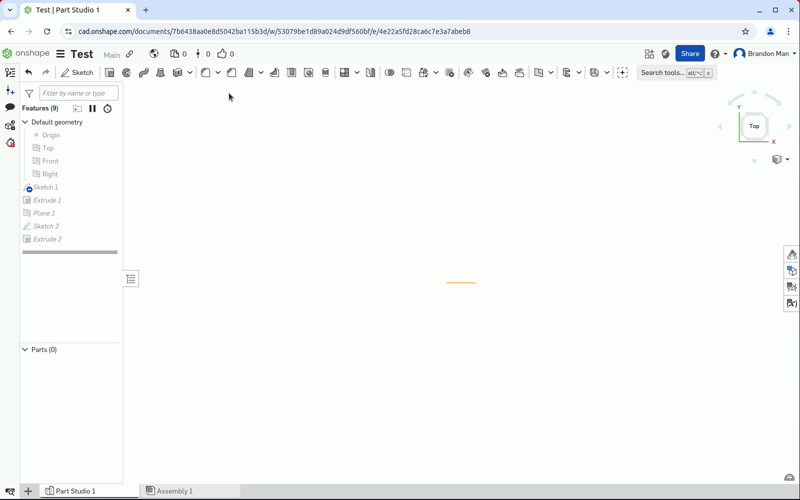
mouse_move(73, 352)
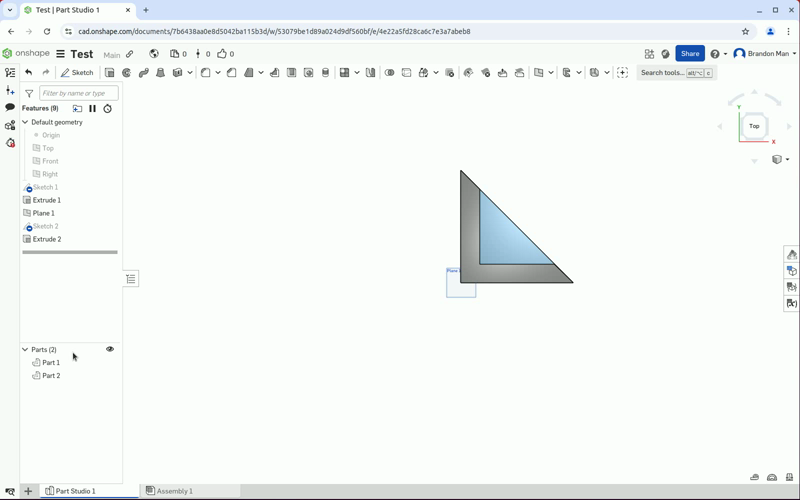
key(y)
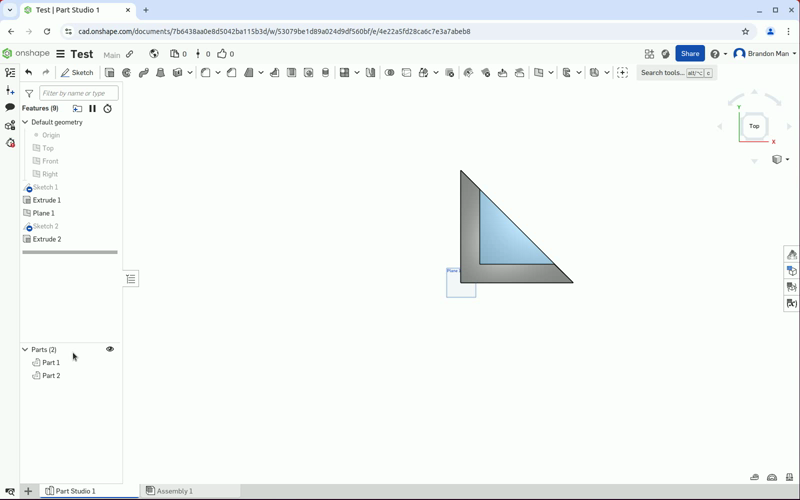
key(shift+p)
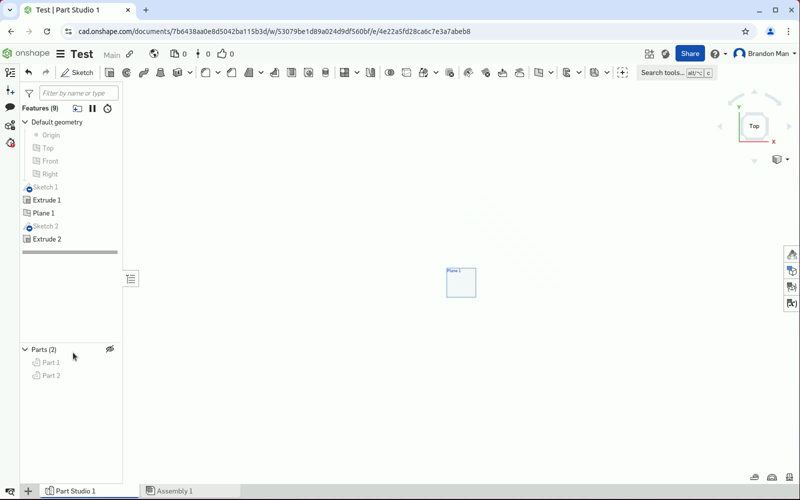
key(space)
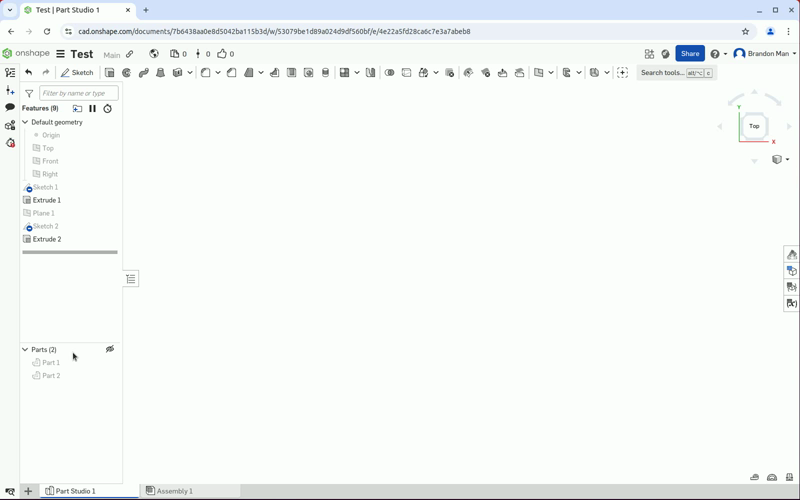
key_down(shift)
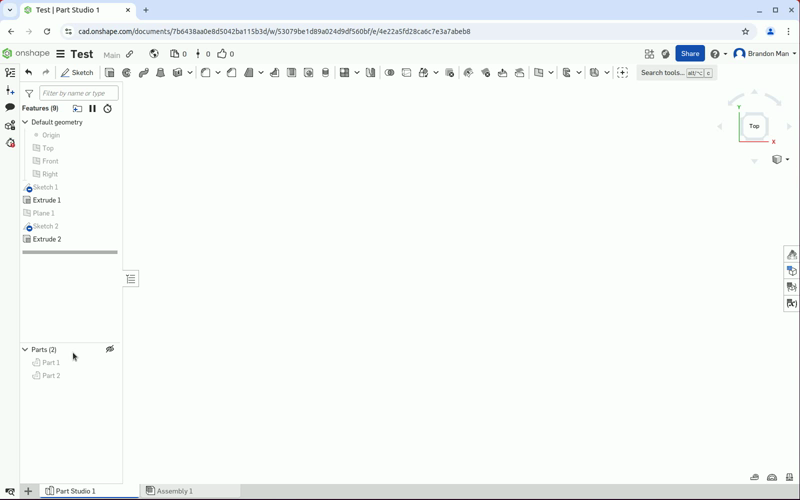
key(up)
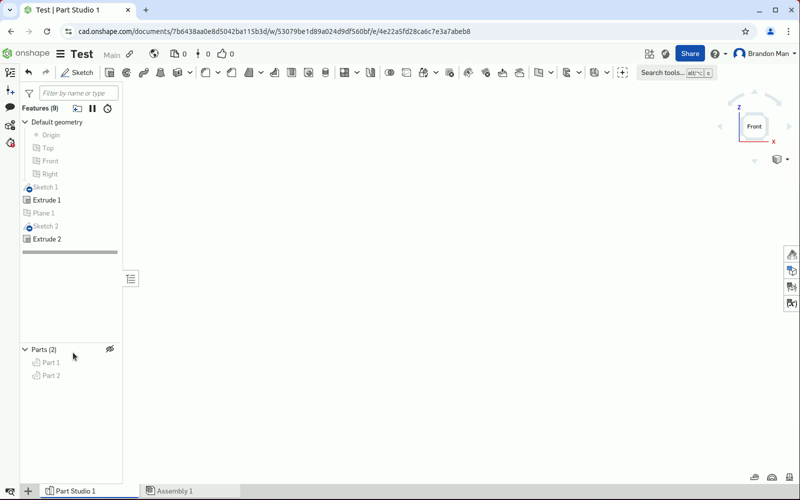
key_up(shift)
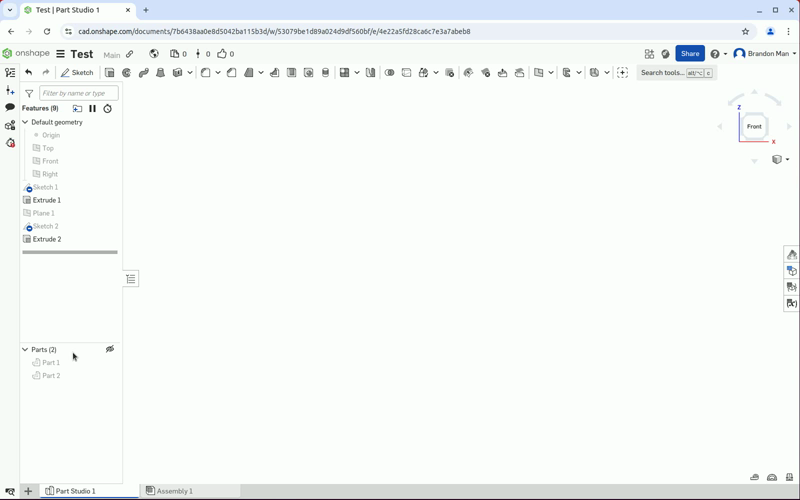
key(space)
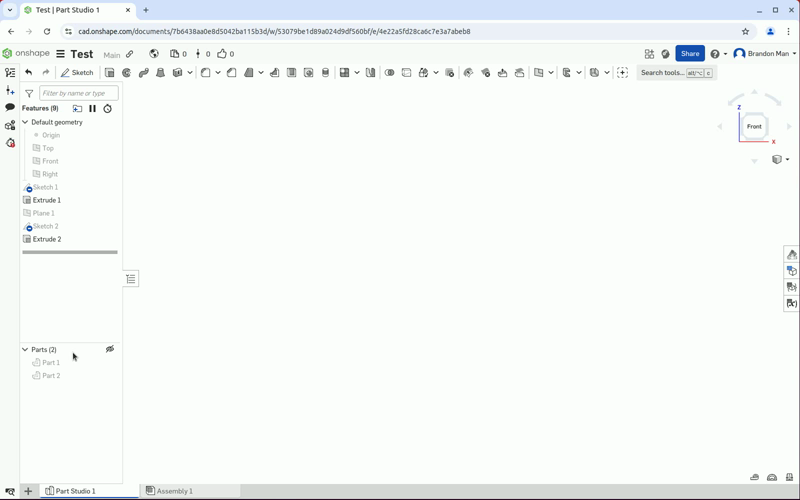
key_down(shift)
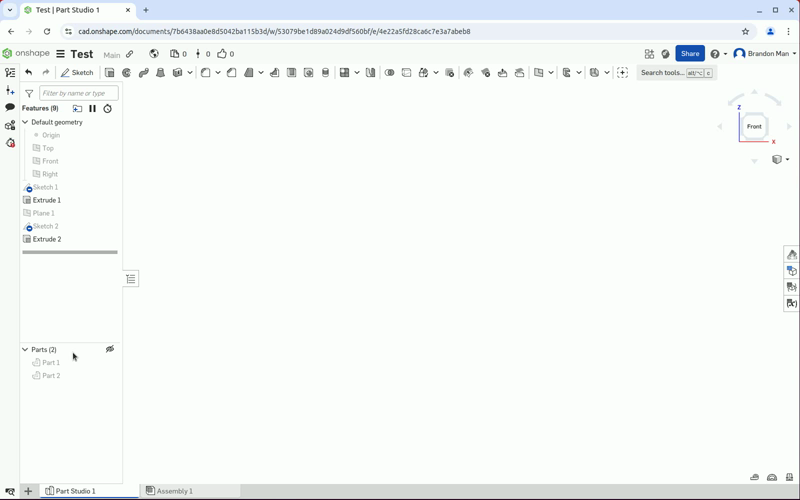
key(left)
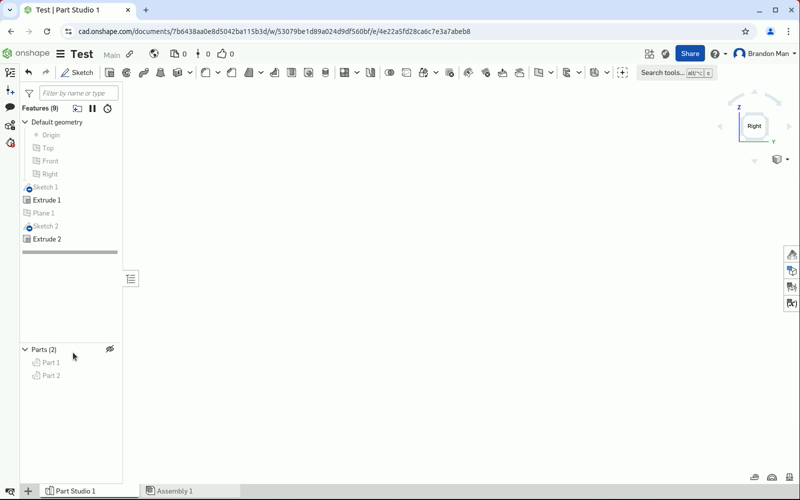
key_up(shift)
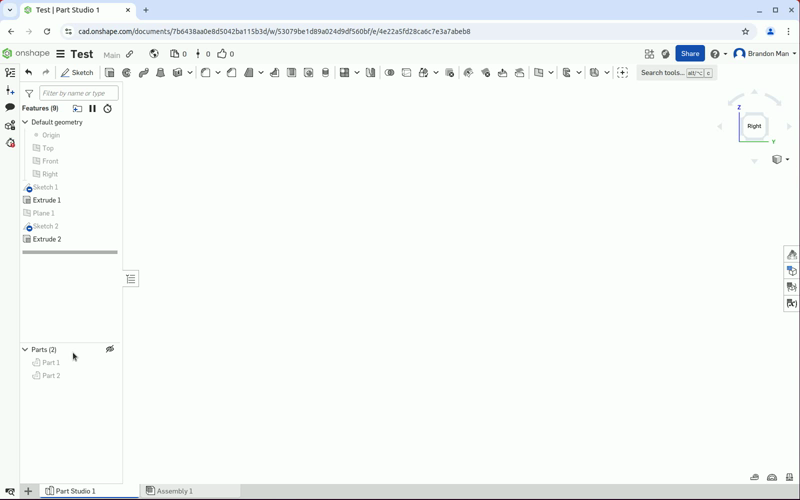
mouse_move(73, 352)
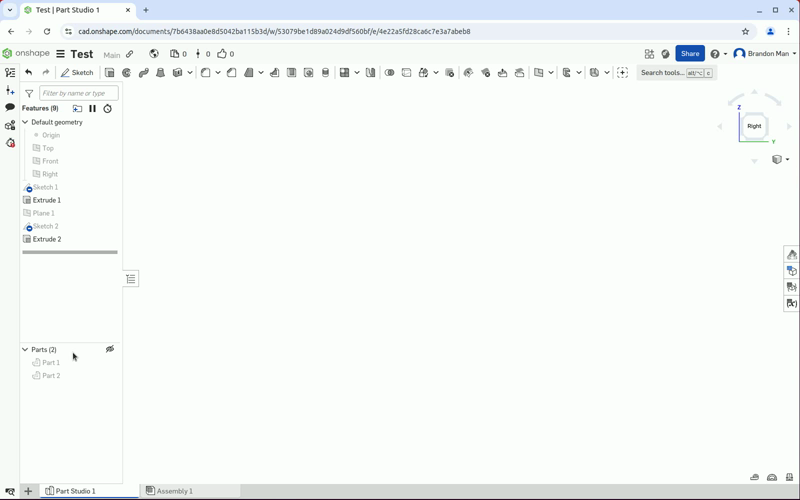
key(shift+y)
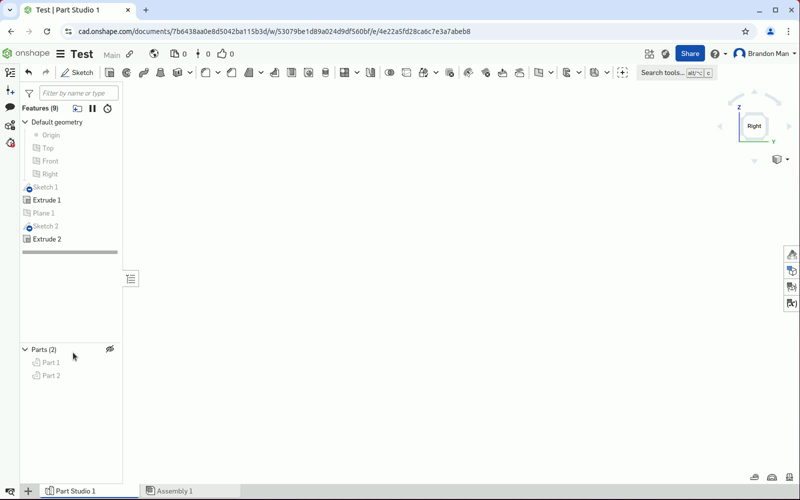
key(shift+s)
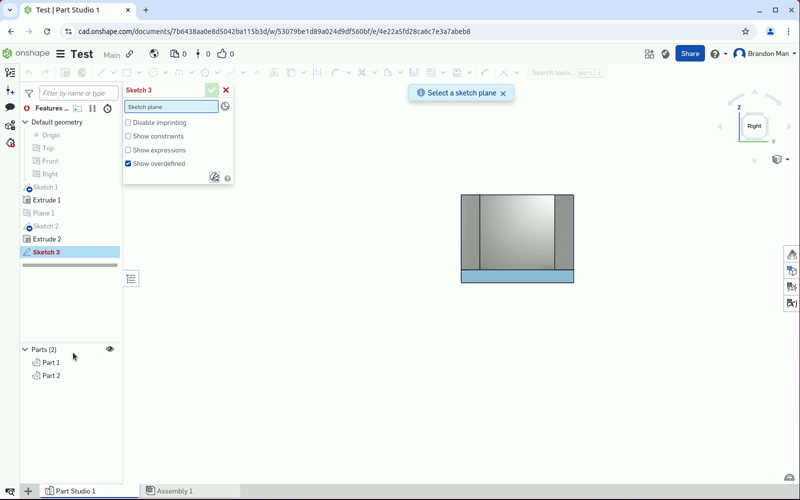
mouse_move(73, 176)
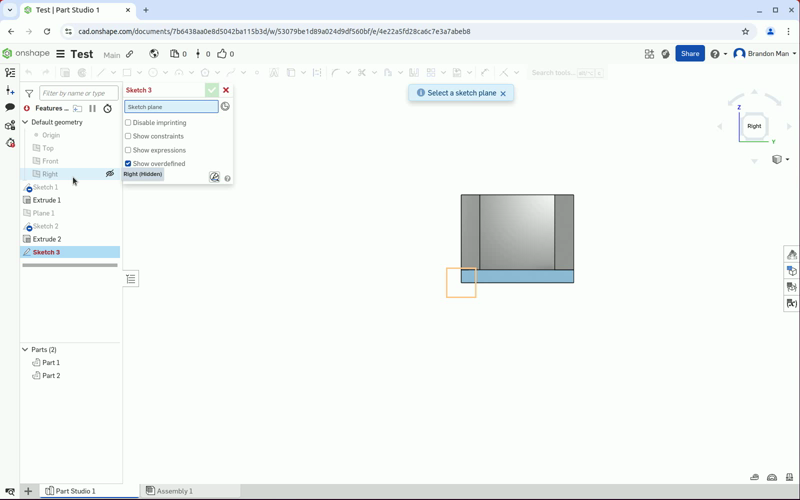
click(73, 176)
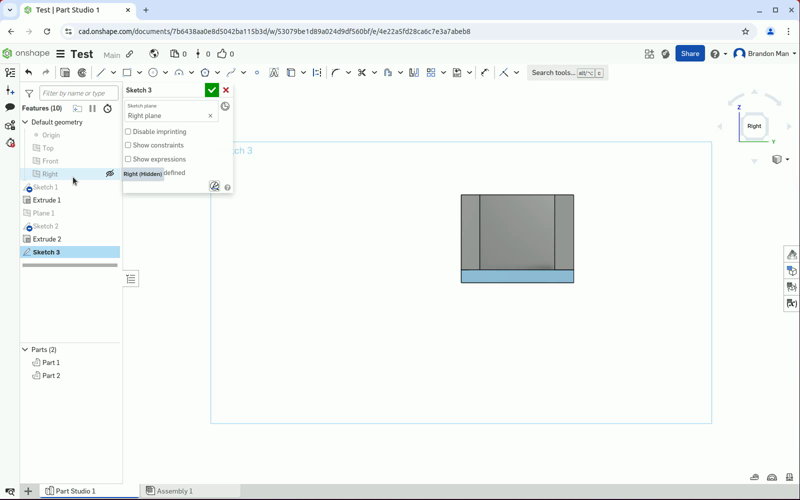
mouse_move(73, 352)
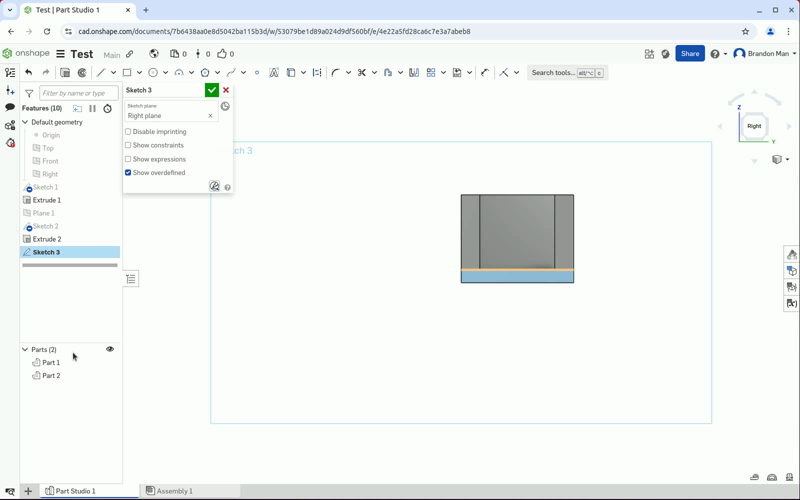
key(y)
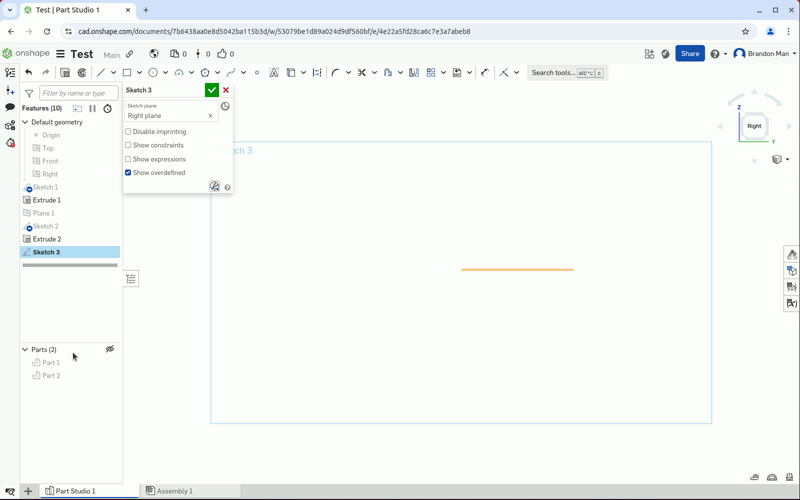
key(c)
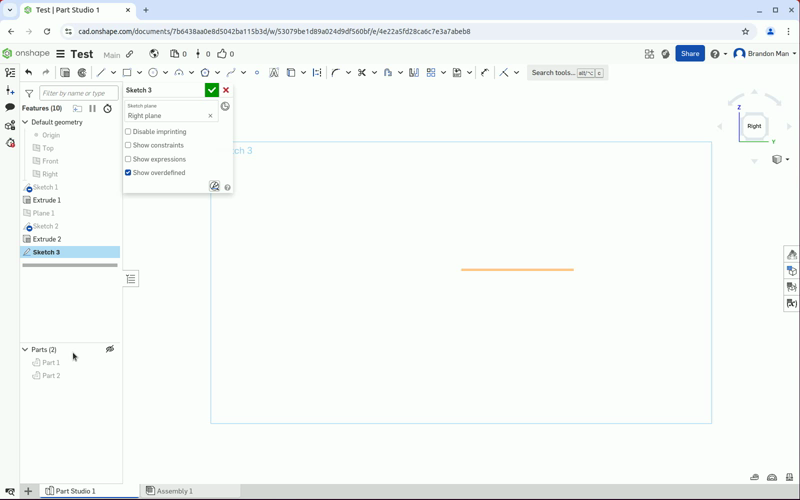
key_down(shift)
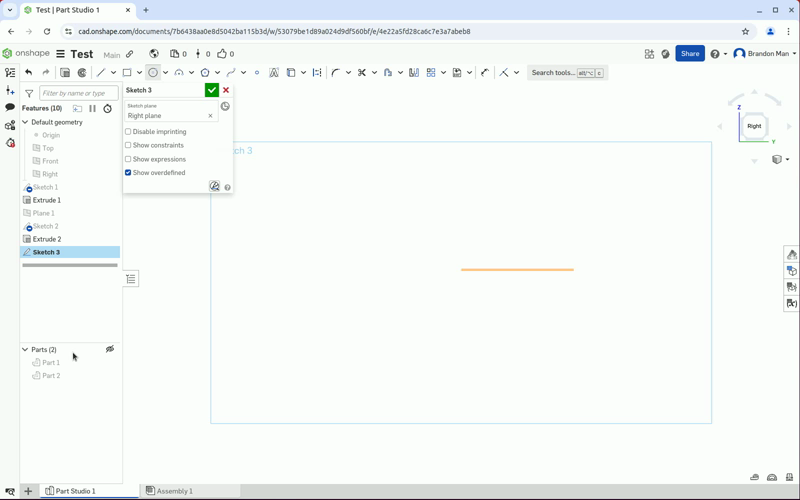
mouse_move(498, 239)
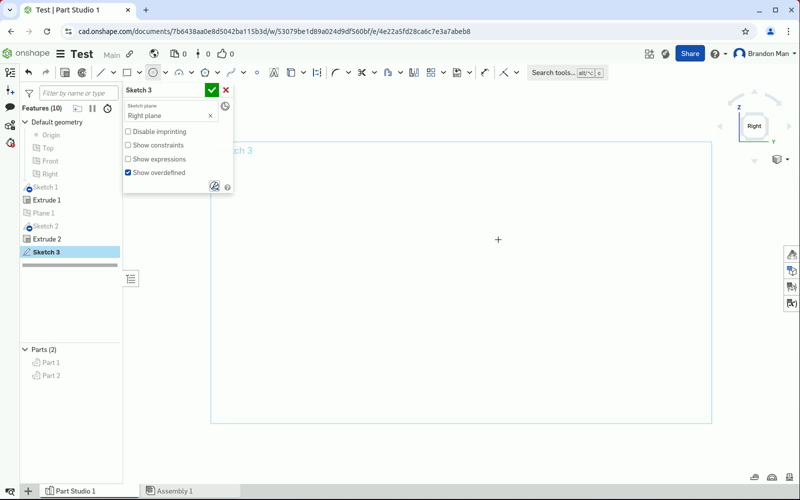
click(498, 239)
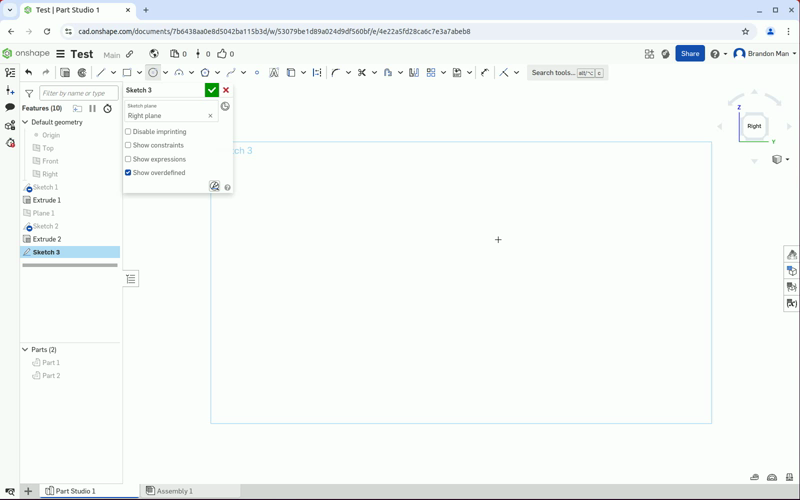
key_up(shift)
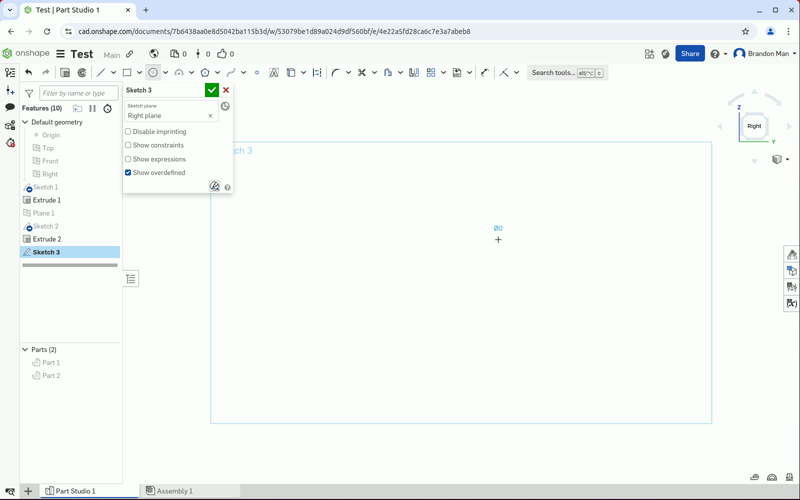
mouse_move(520, 239)
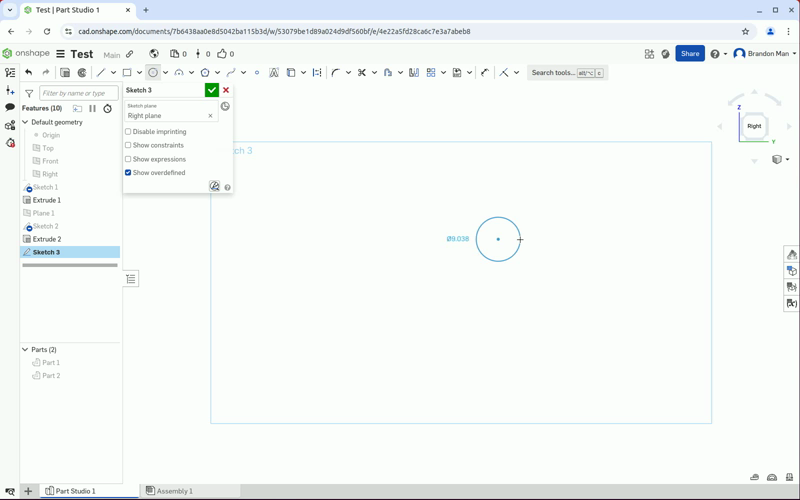
click(520, 239)
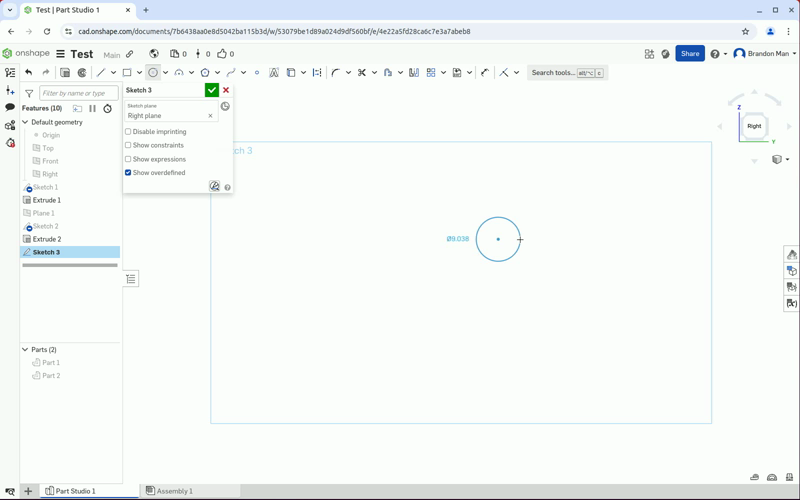
key(esc)
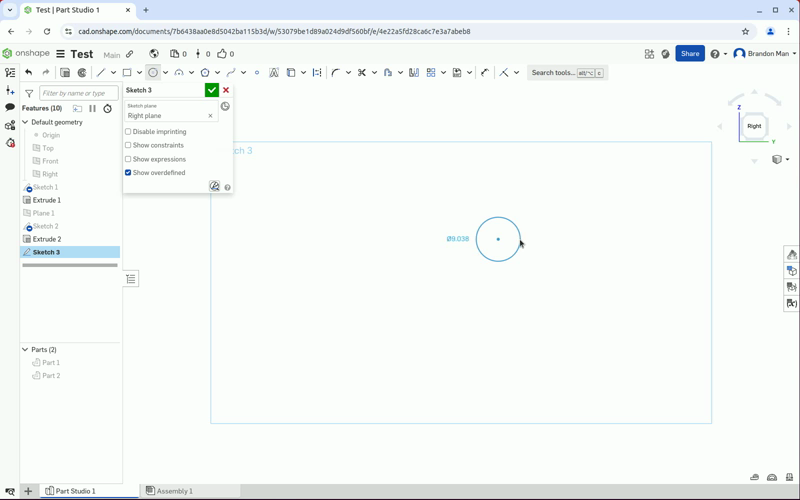
mouse_move(490, 238)
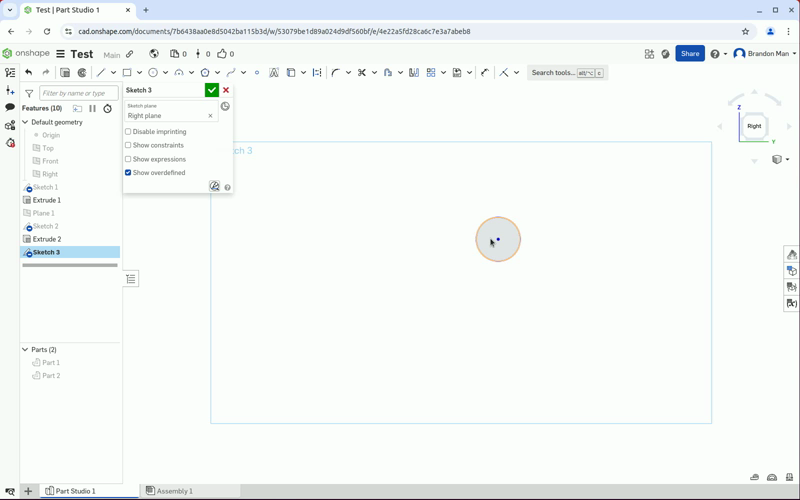
scroll(6)
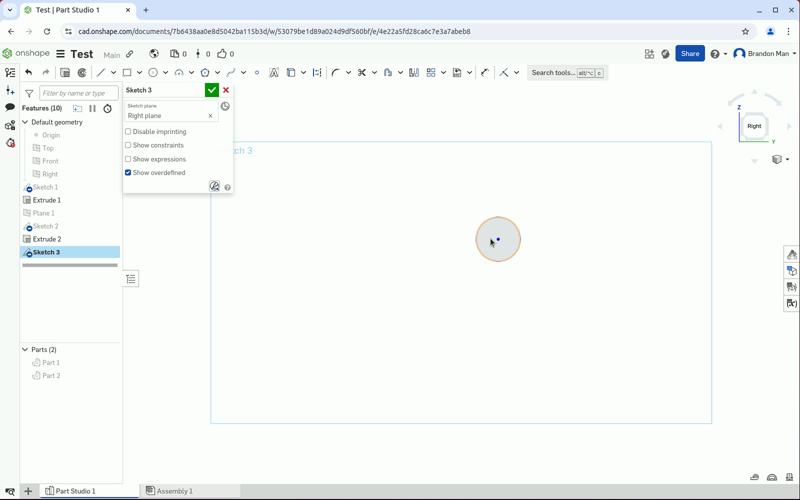
scroll(6)
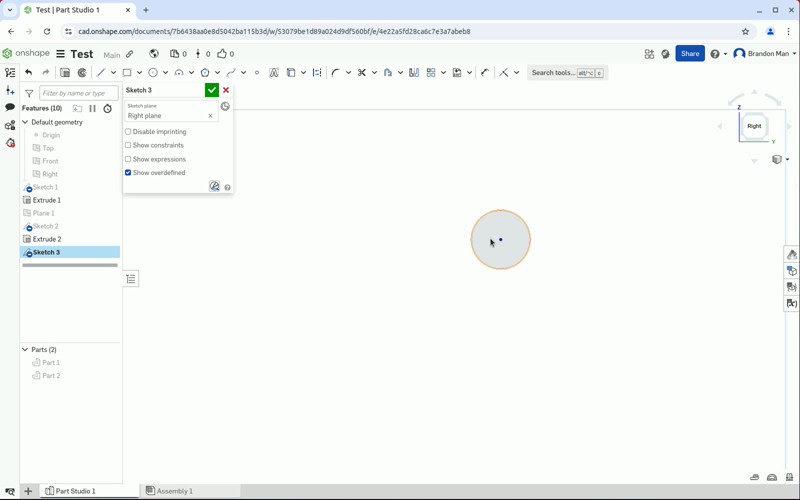
scroll(6)
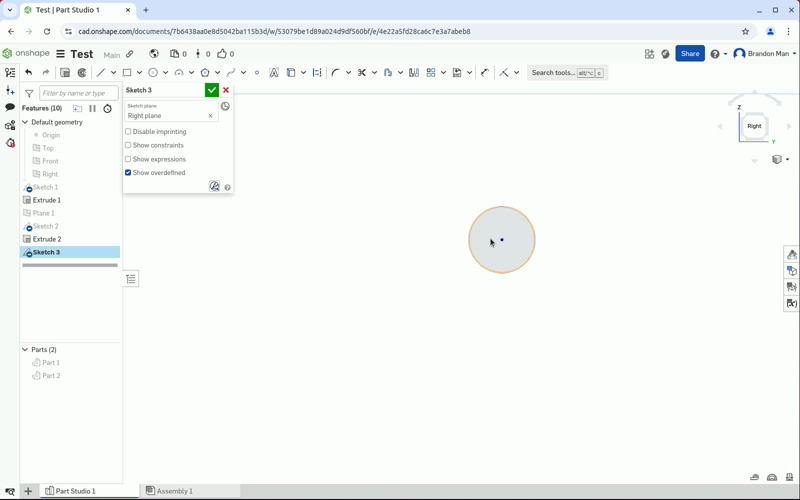
scroll(6)
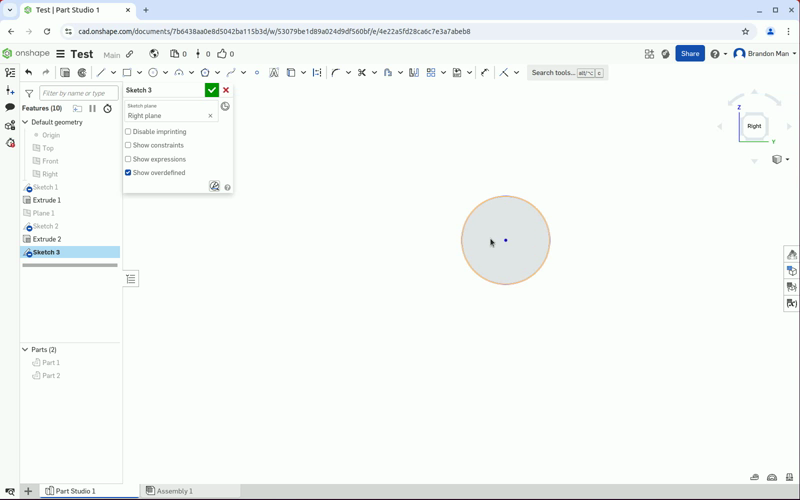
scroll(6)
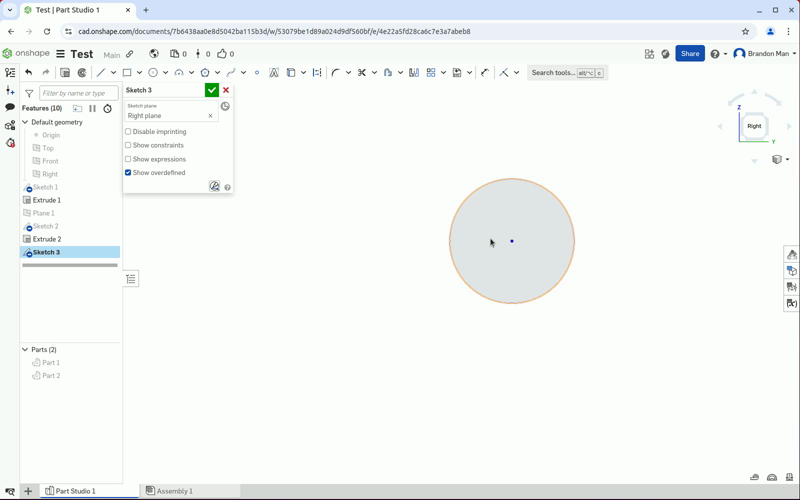
scroll(6)
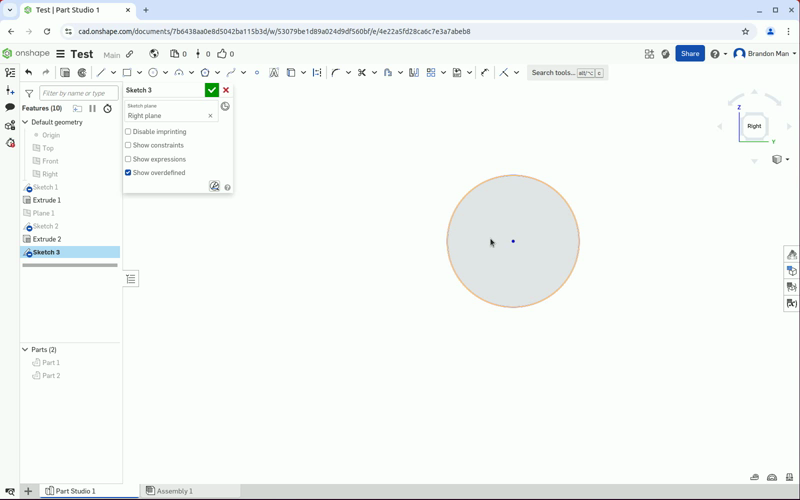
scroll(6)
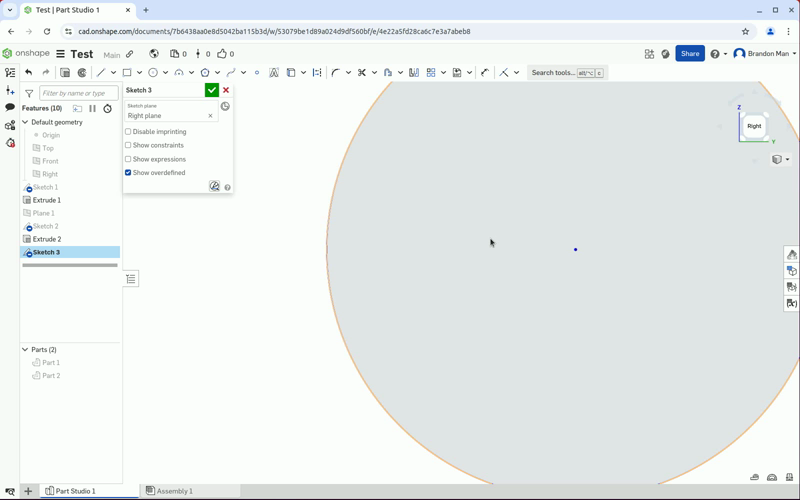
click(490, 238)
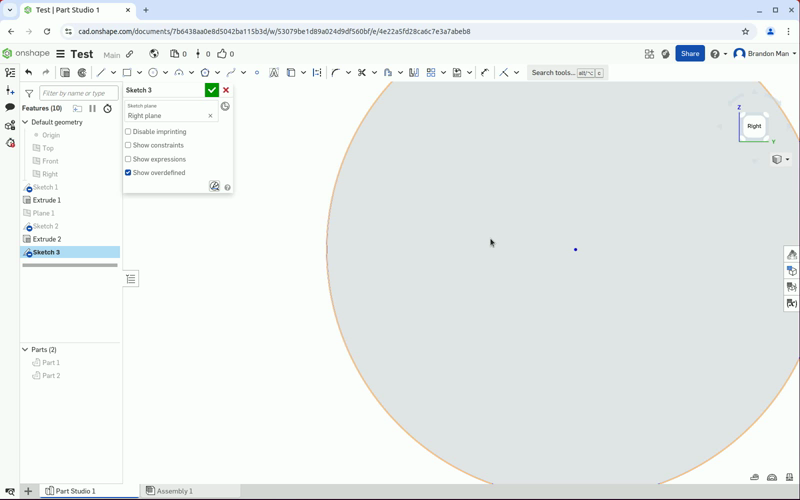
scroll(-6)
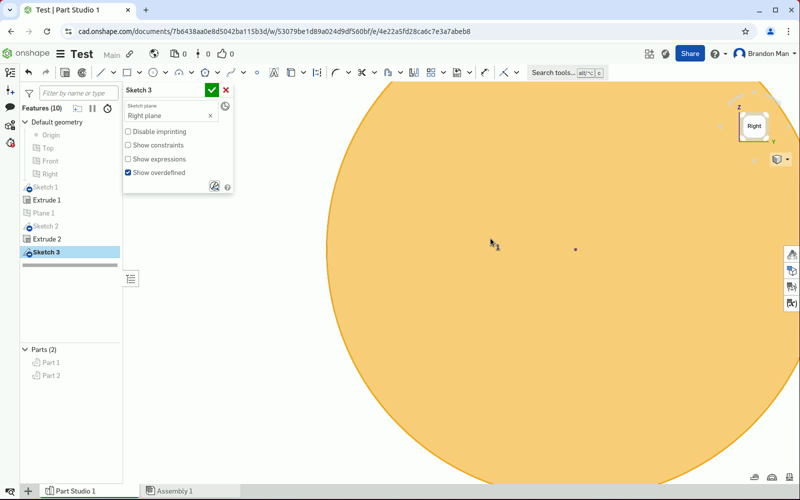
scroll(-6)
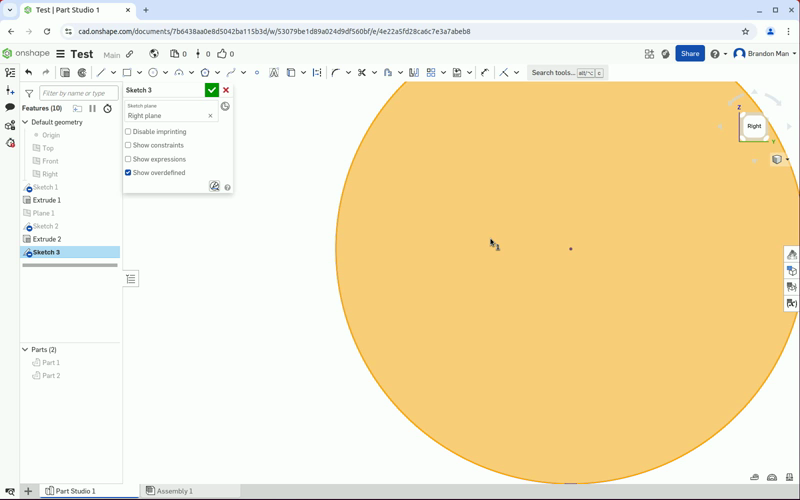
scroll(-6)
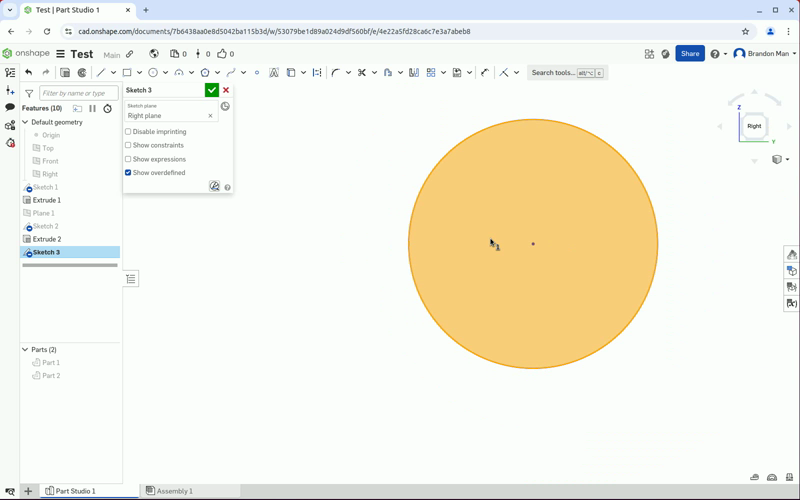
scroll(-6)
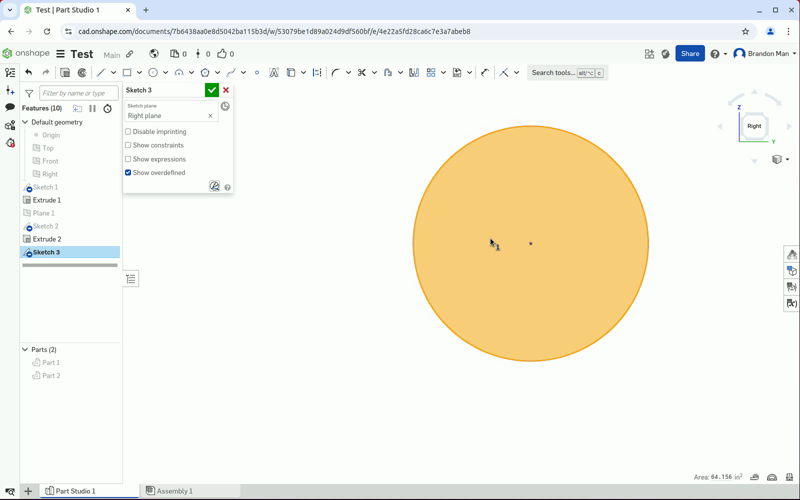
scroll(-6)
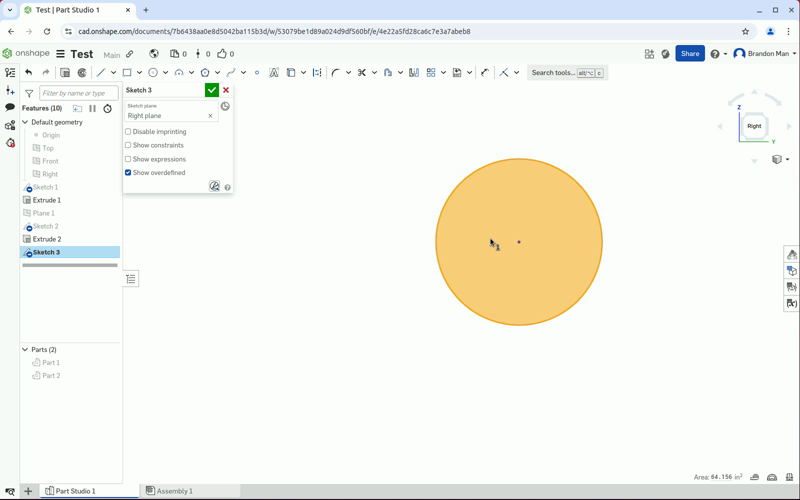
scroll(-6)
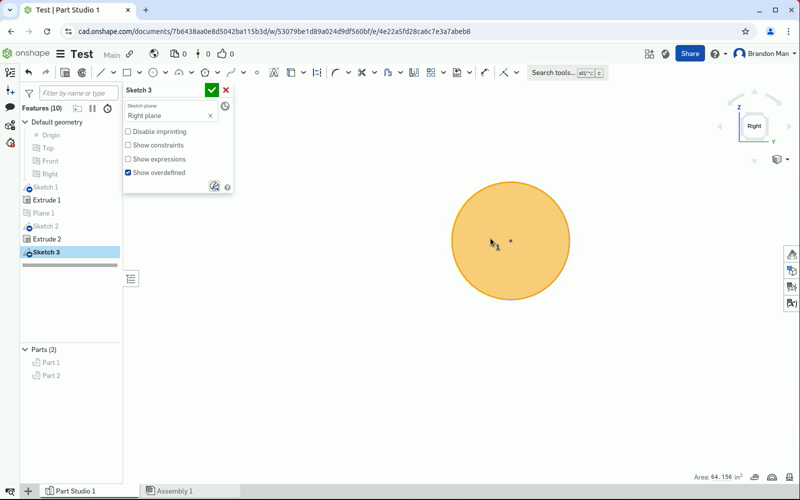
scroll(-6)
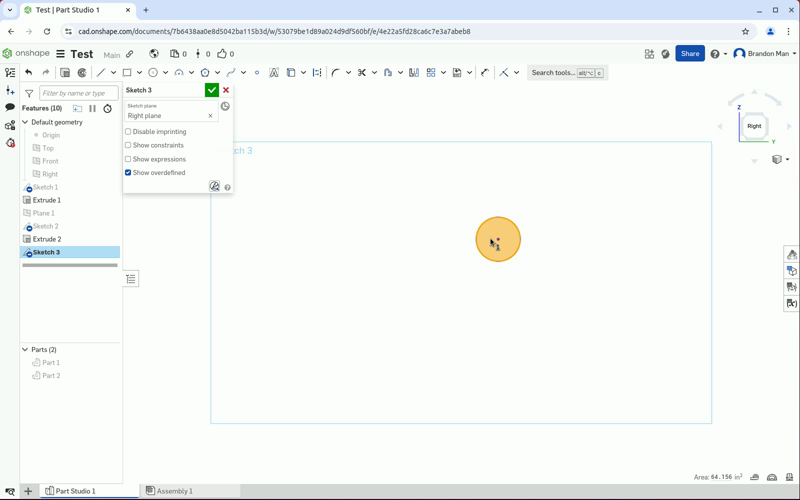
mouse_move(73, 352)
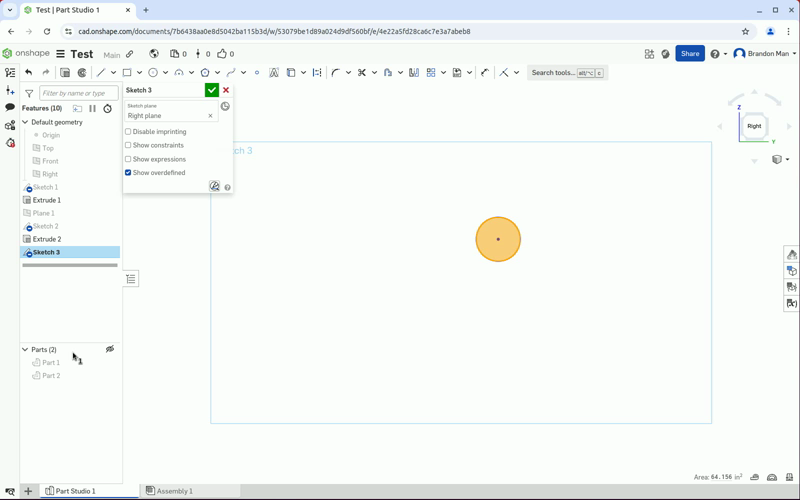
key(shift+y)
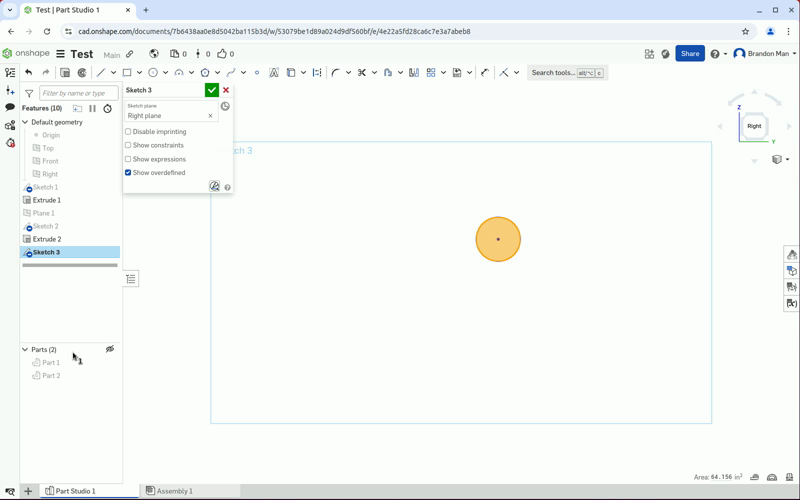
key(shift+e)
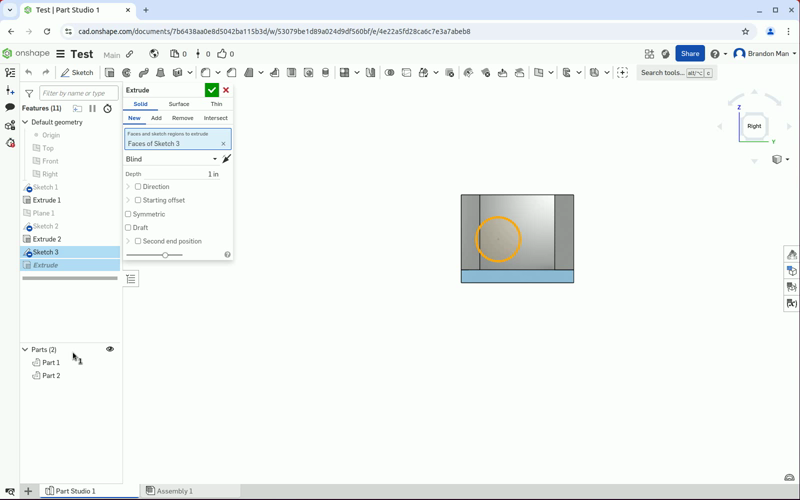
mouse_move(143, 106)
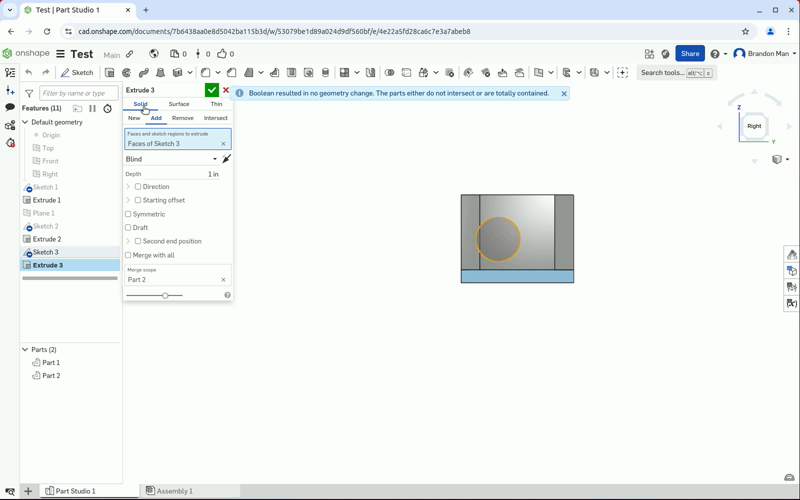
click(143, 106)
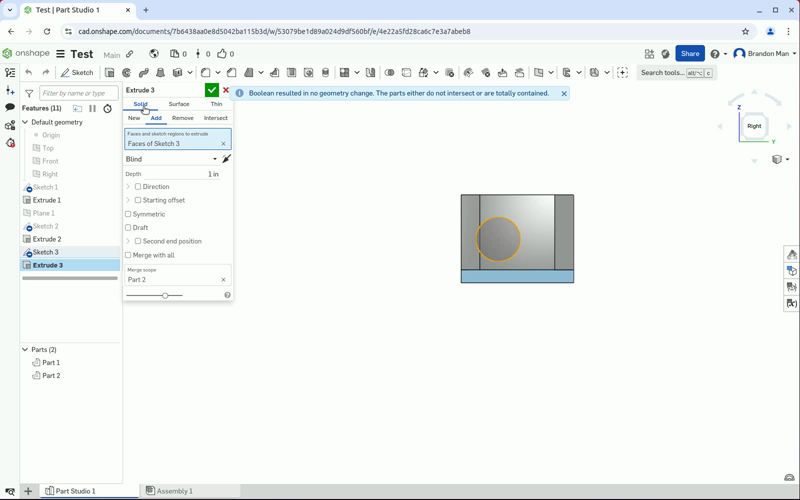
mouse_move(137, 120)
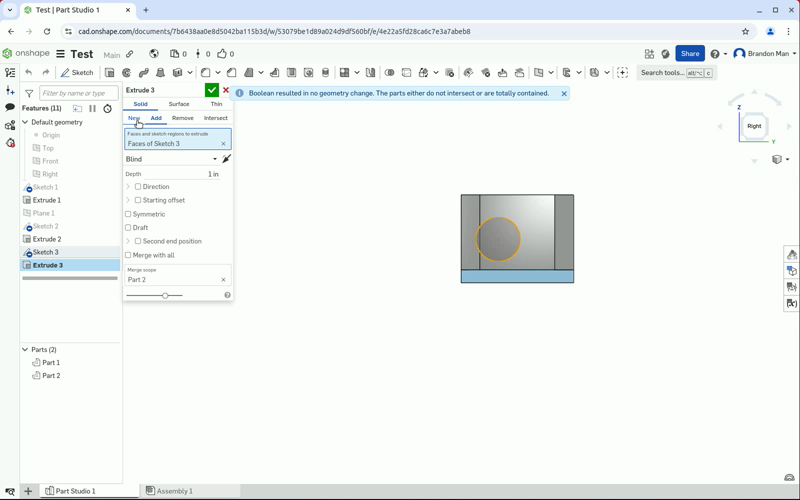
click(137, 120)
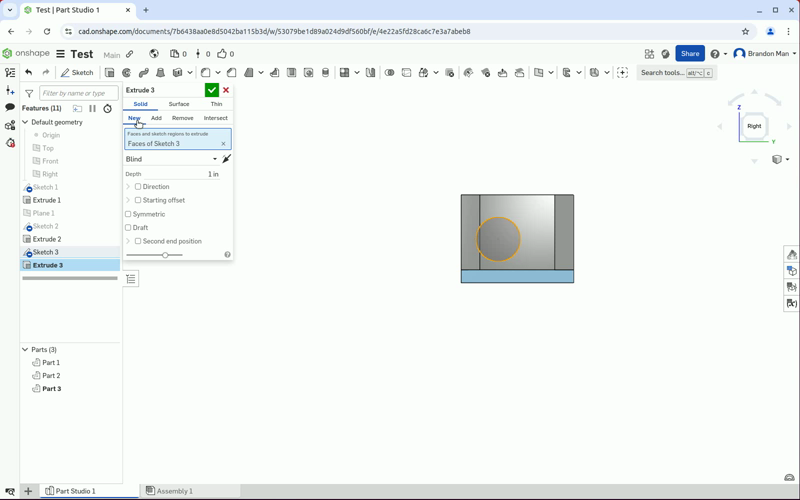
key(tab, 4)
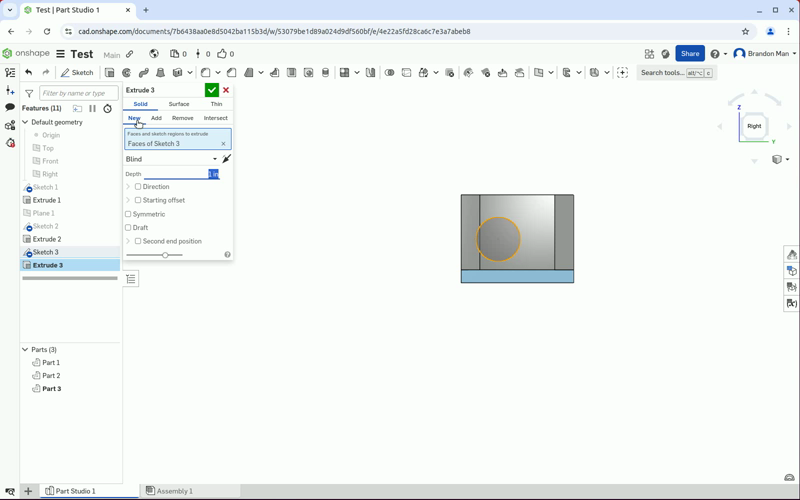
text(12.758)
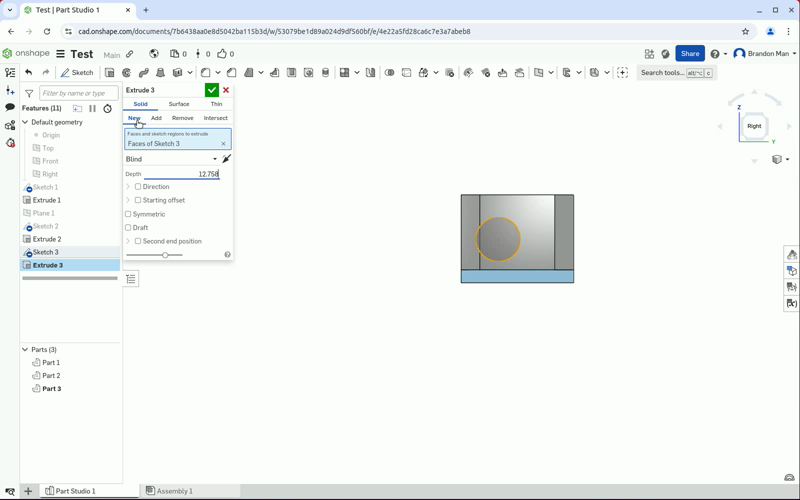
key(enter)
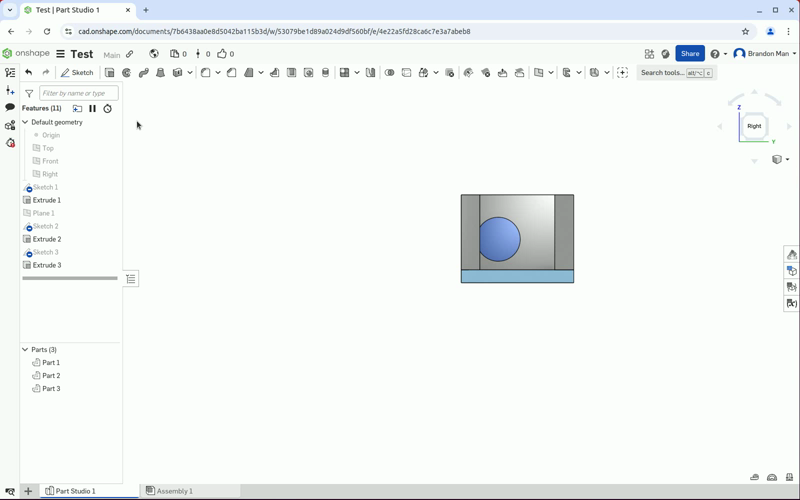
key(shift+h)
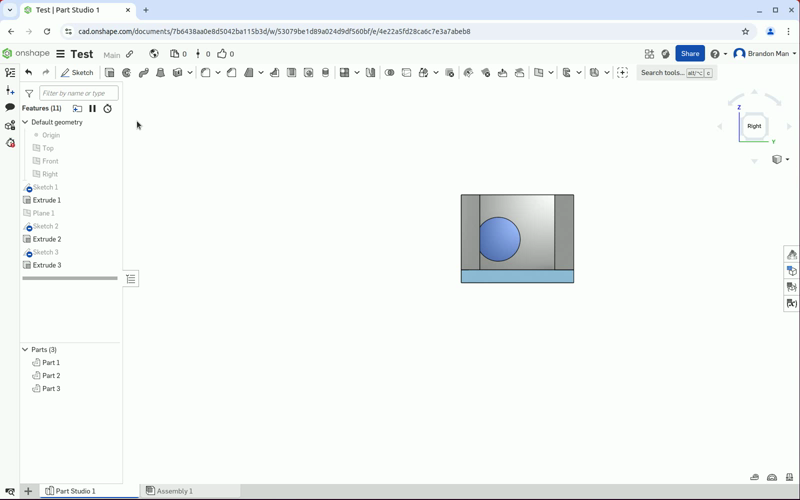
key(shift+h)
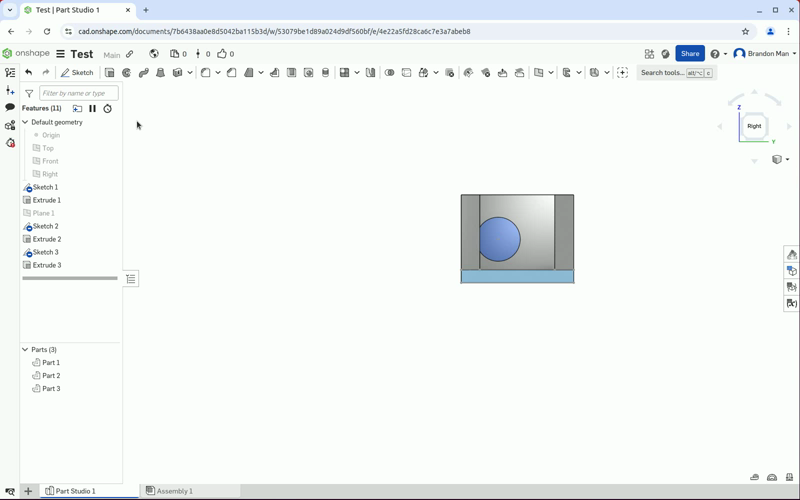
key(shift+7)
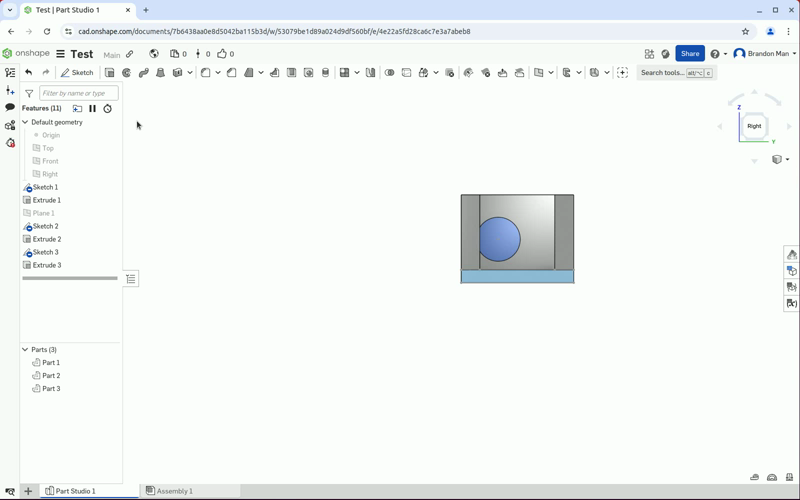
key(right, 2)
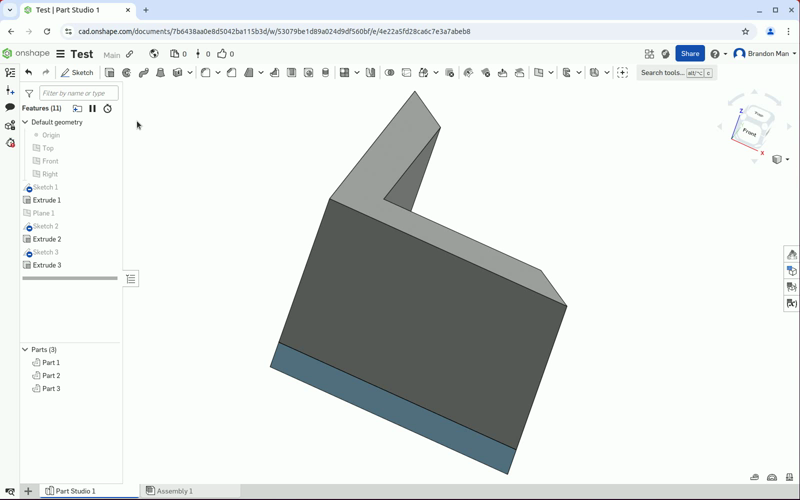
key(down, 2)
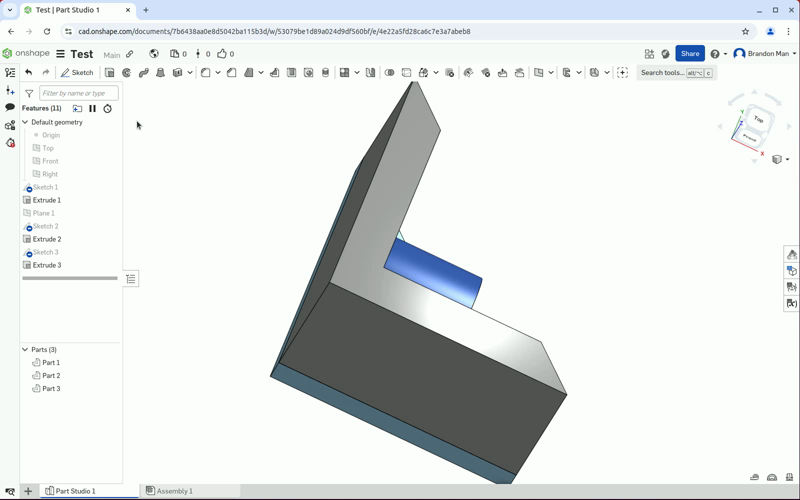
key(up, 2)
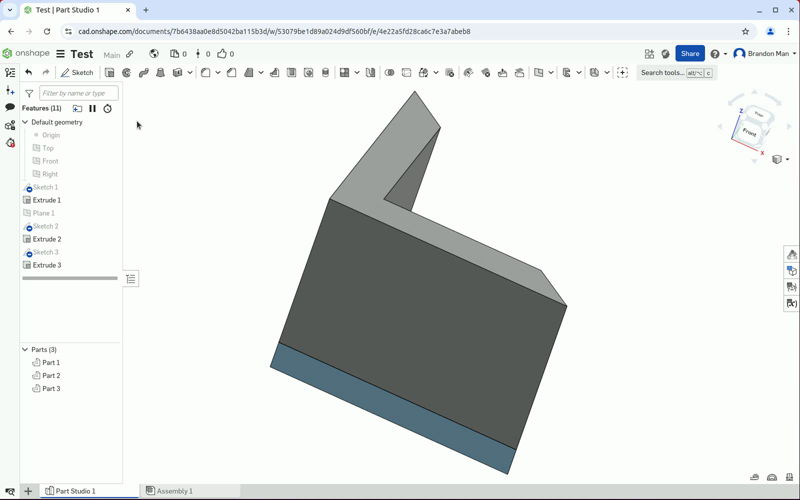
key(left, 2)
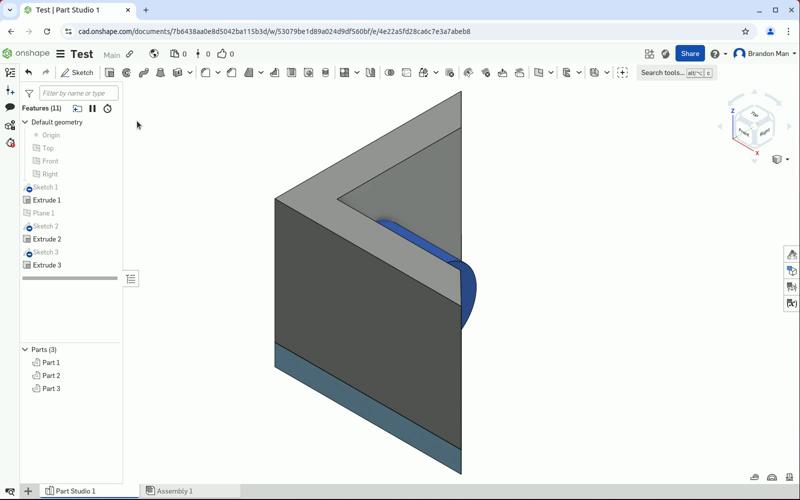
mouse_move(73, 189)
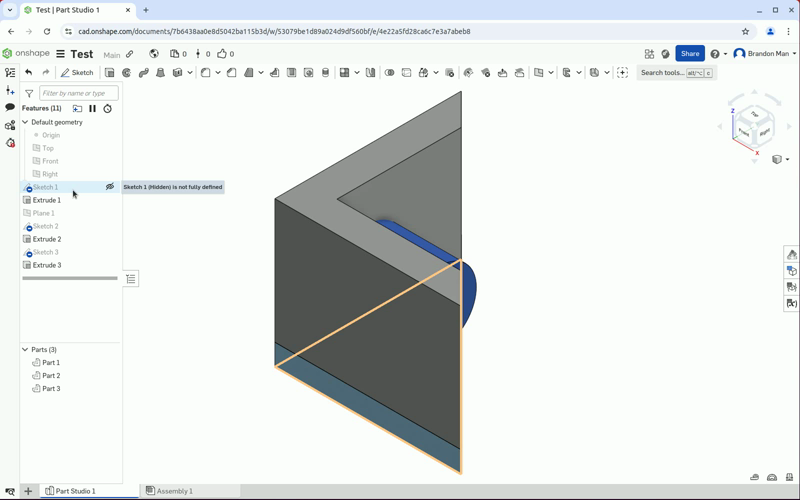
click(73, 189)